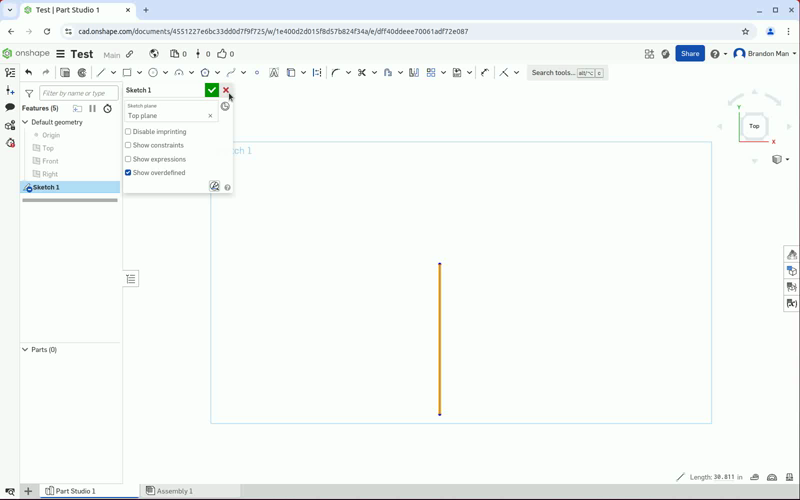
key(shift+h)
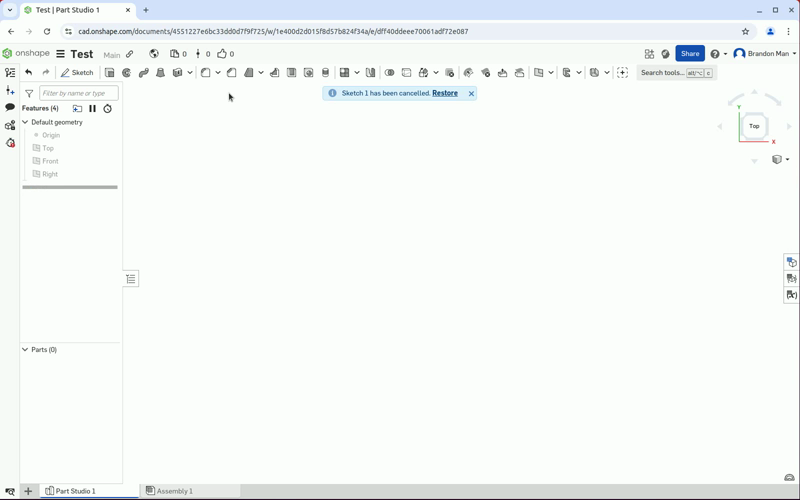
mouse_move(73, 352)
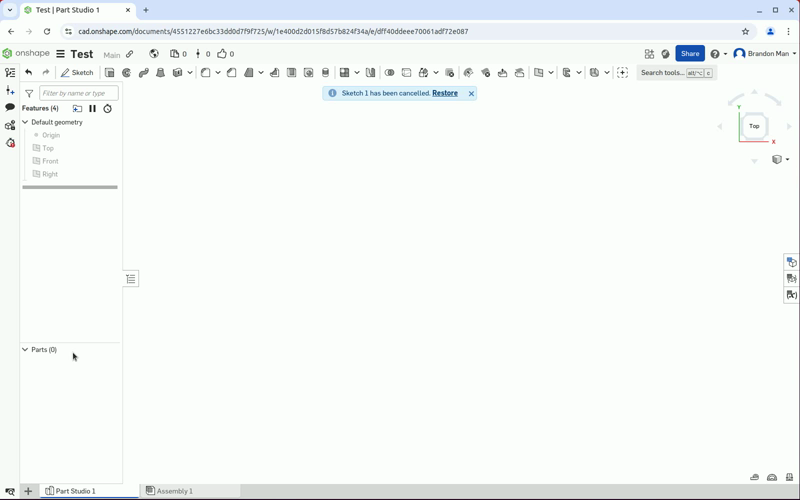
key(y)
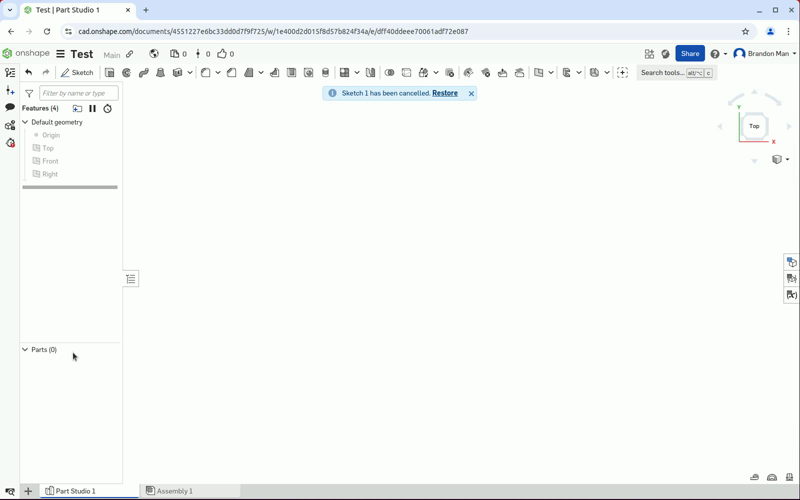
key(shift+p)
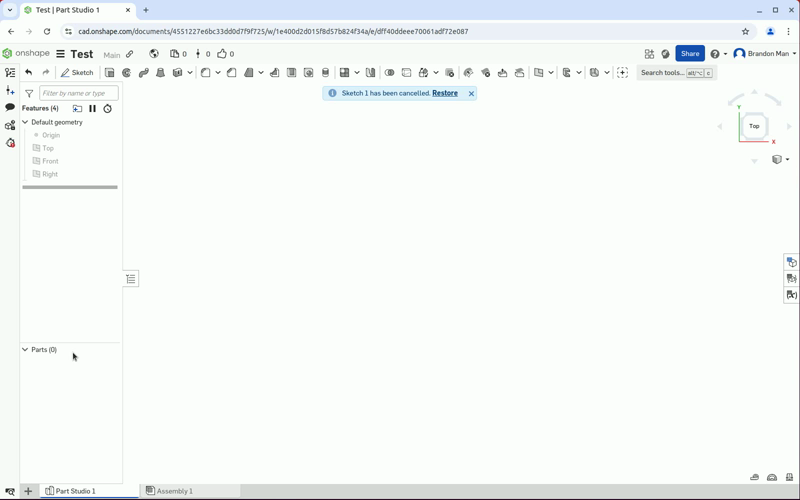
key(space)
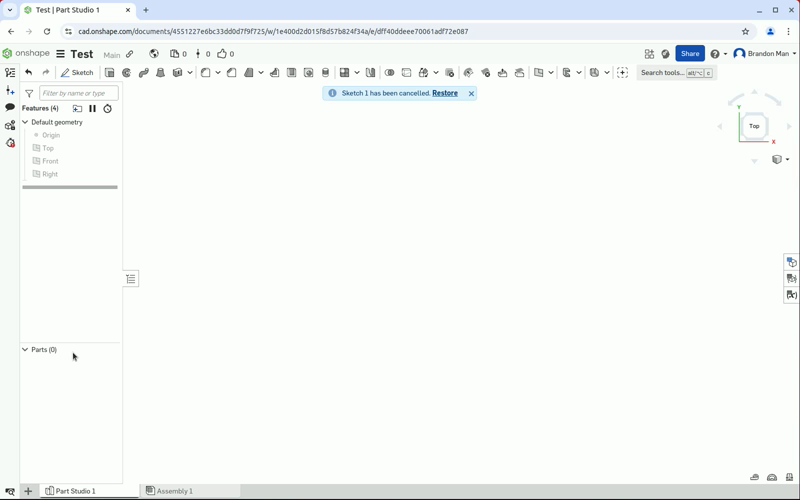
key_down(shift)
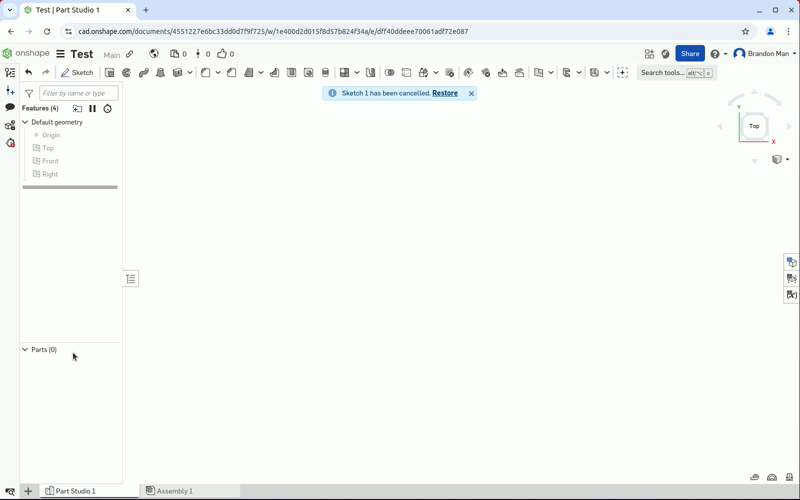
key(up)
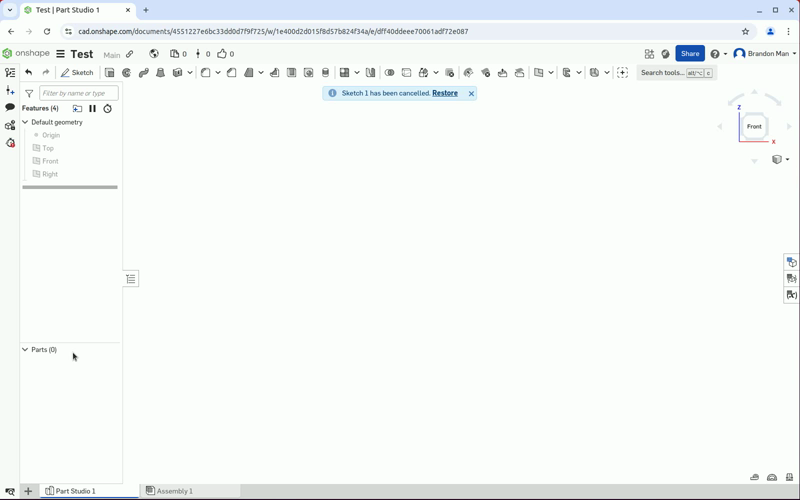
key_up(shift)
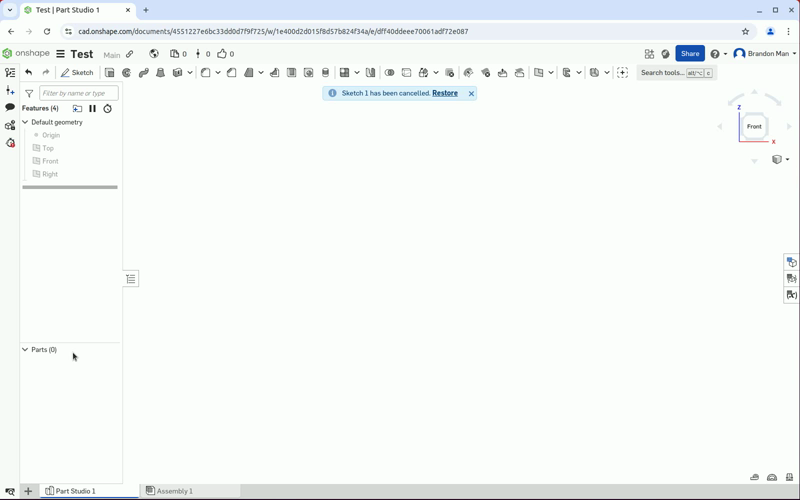
mouse_move(73, 352)
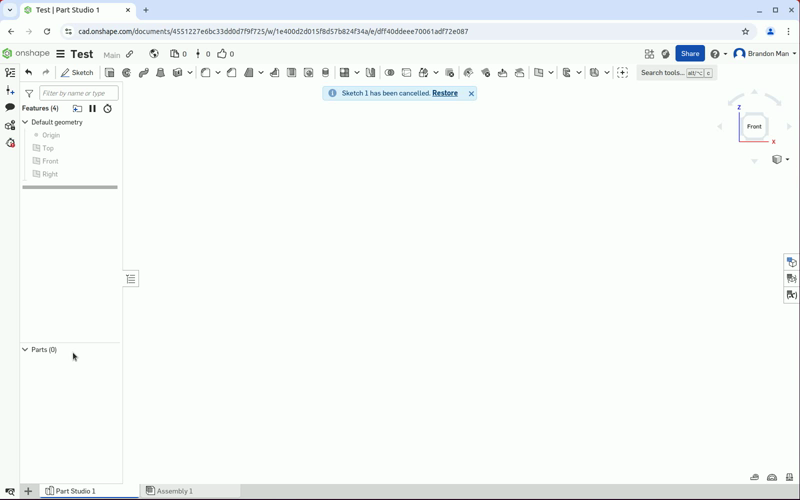
key(shift+y)
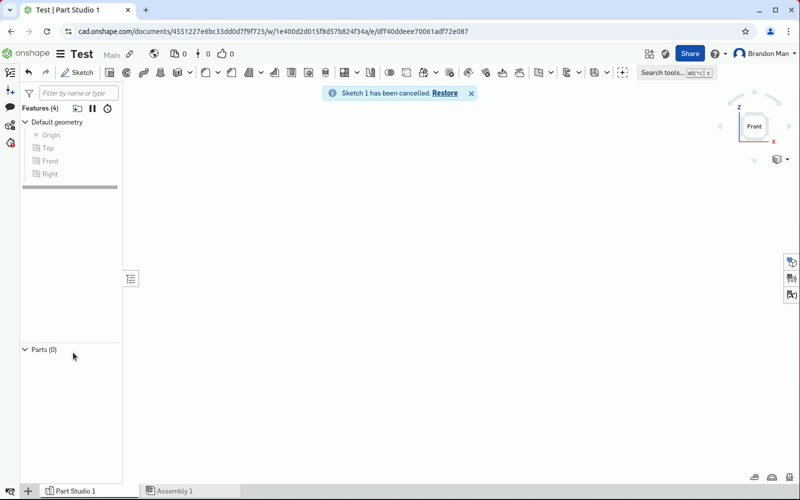
key(shift+s)
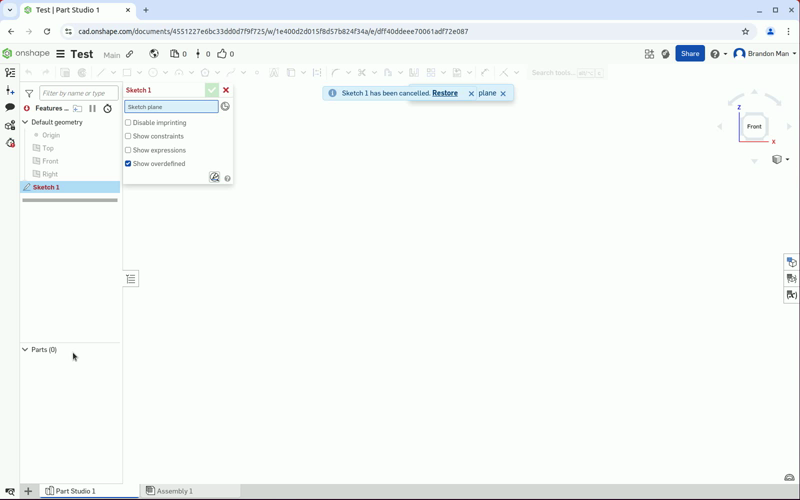
mouse_move(73, 163)
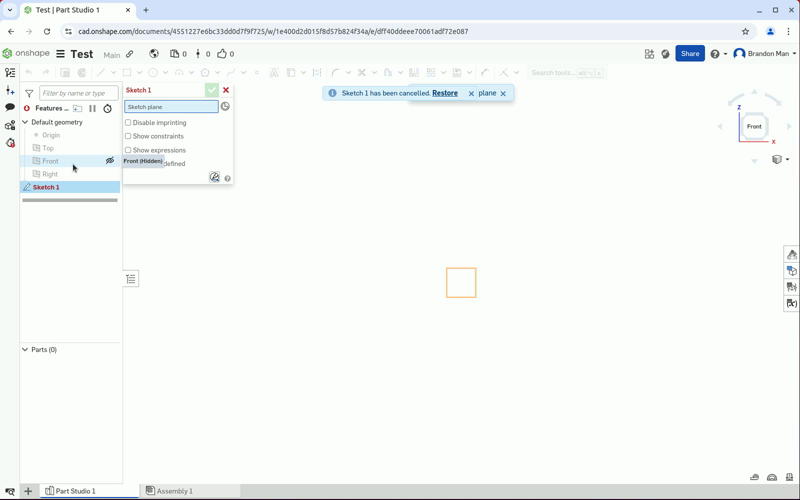
click(73, 163)
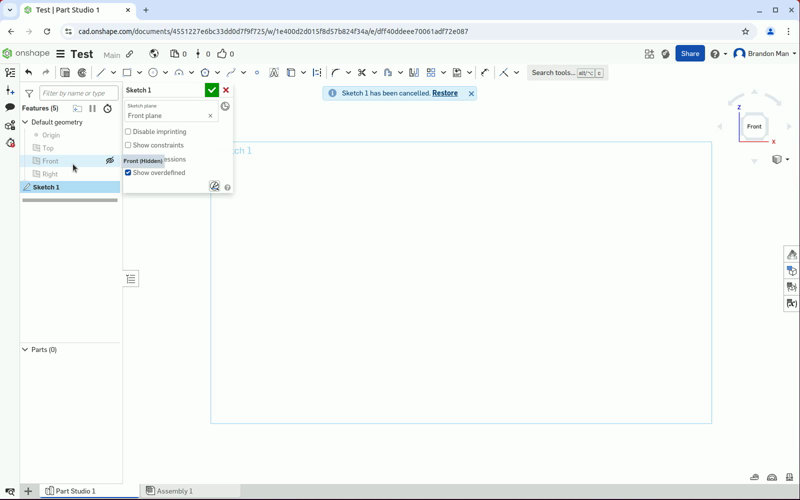
mouse_move(73, 352)
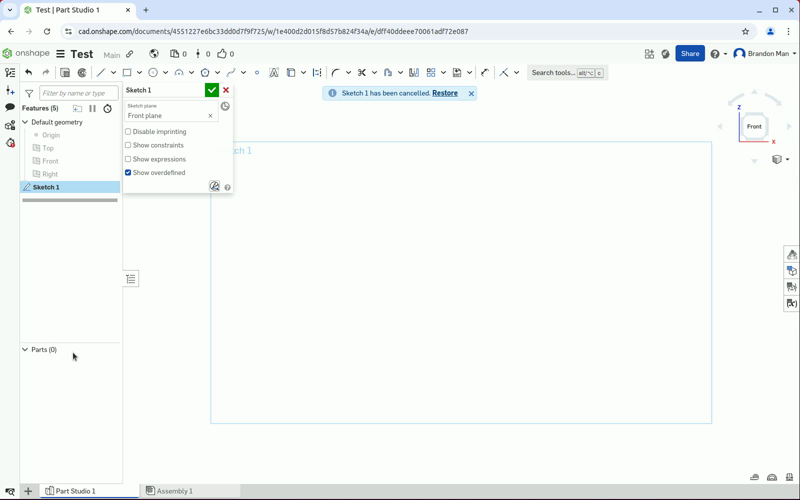
key(y)
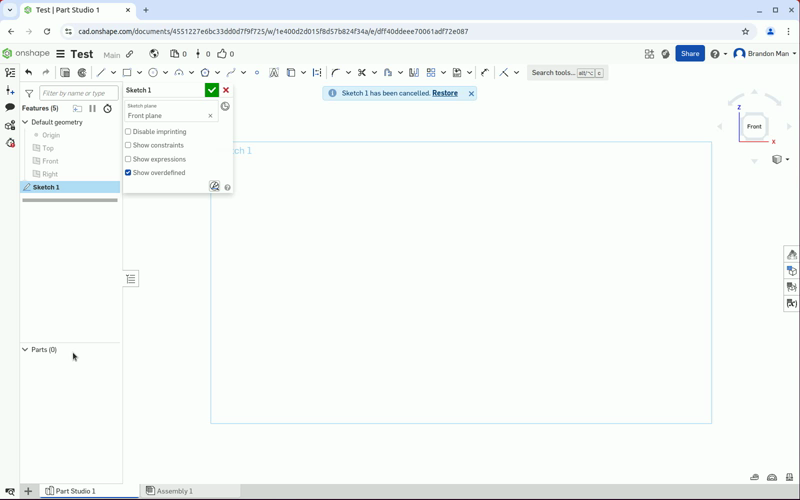
key(l)
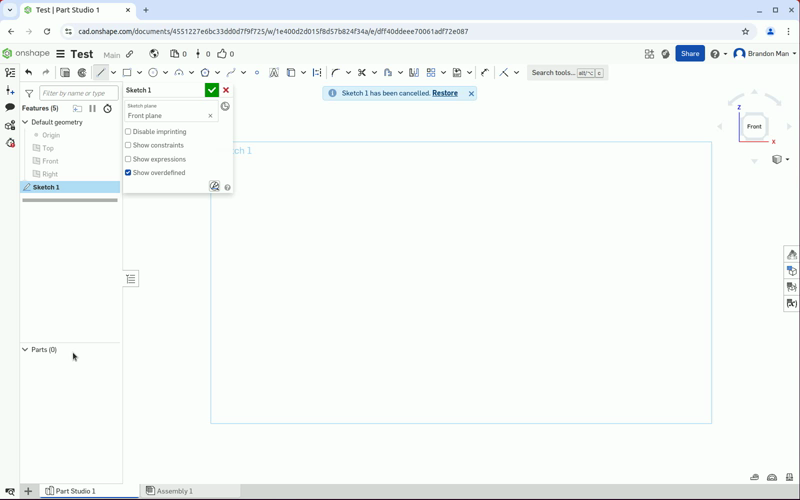
key_down(shift)
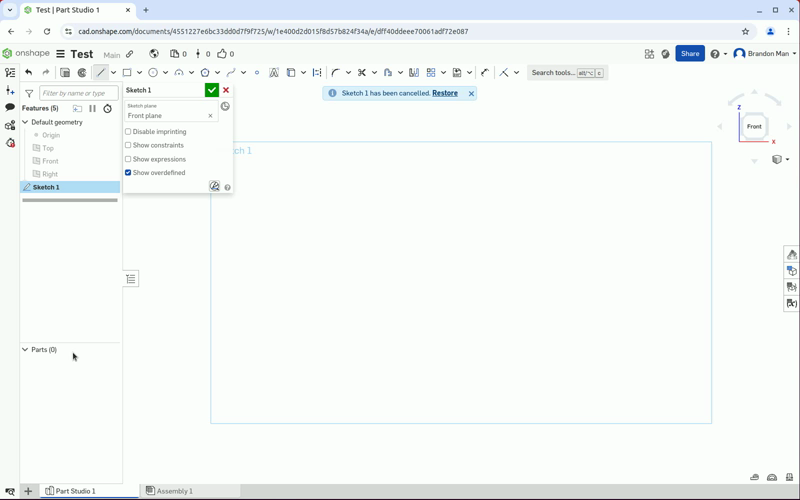
mouse_move(460, 282)
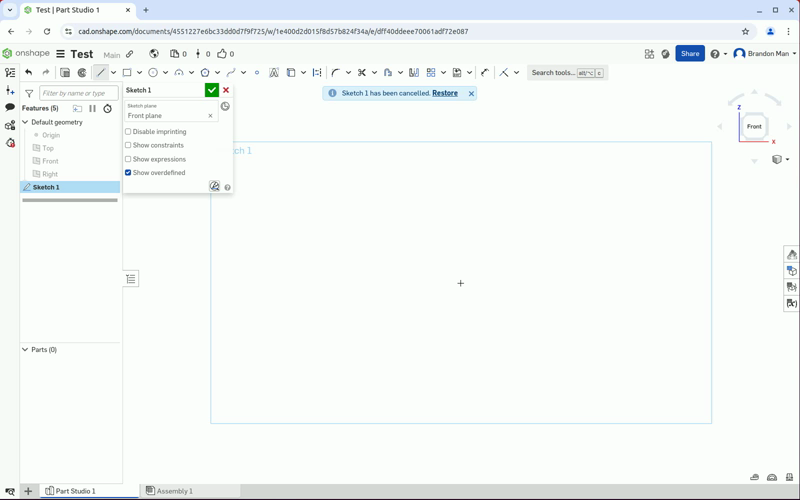
click(460, 282)
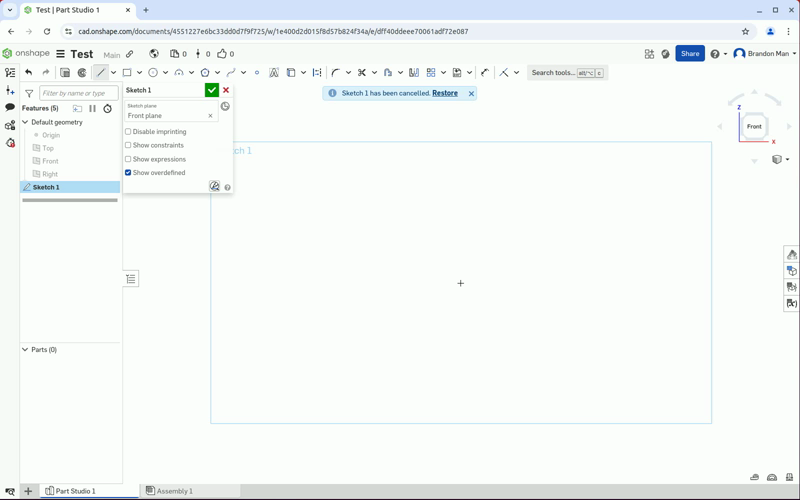
key_up(shift)
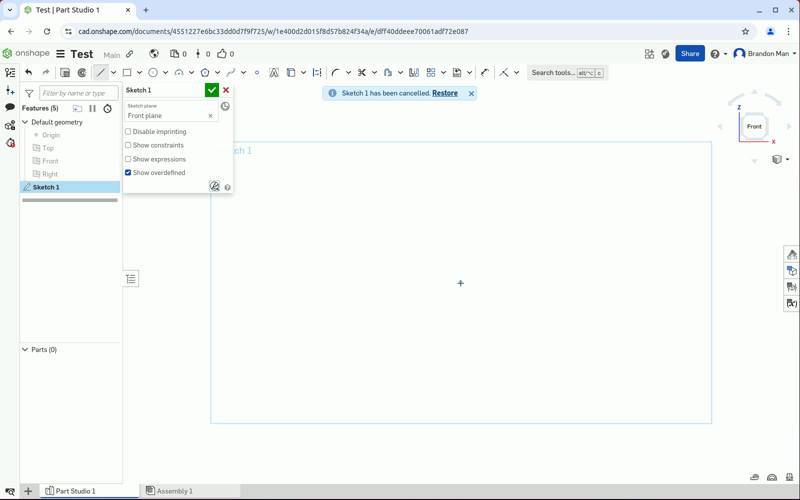
key_down(shift)
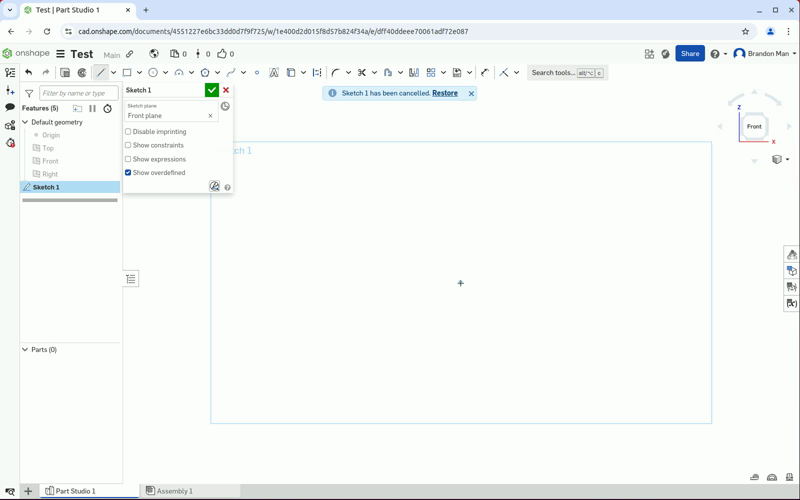
mouse_move(573, 282)
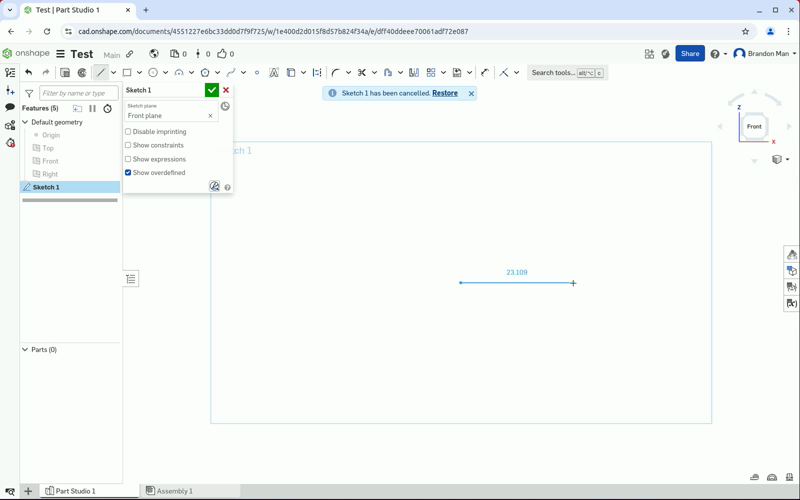
click(573, 282)
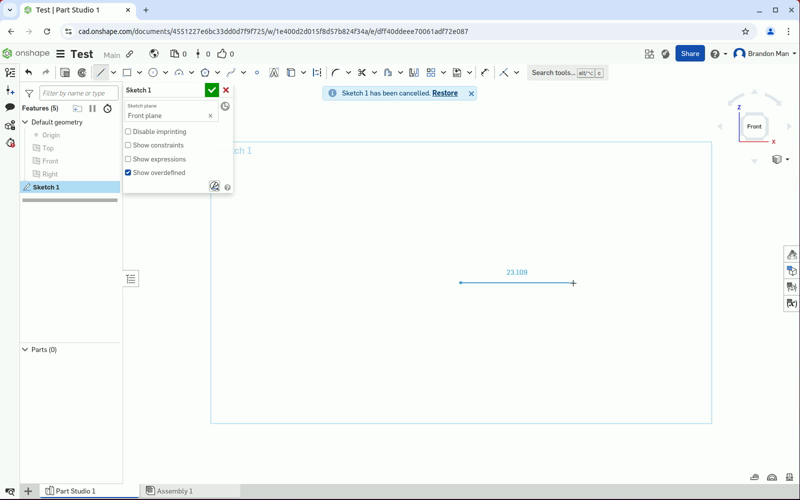
key_up(shift)
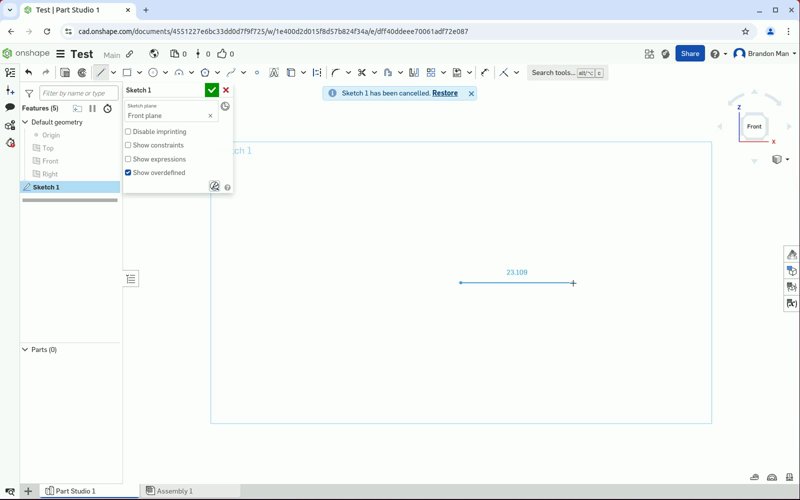
key_down(shift)
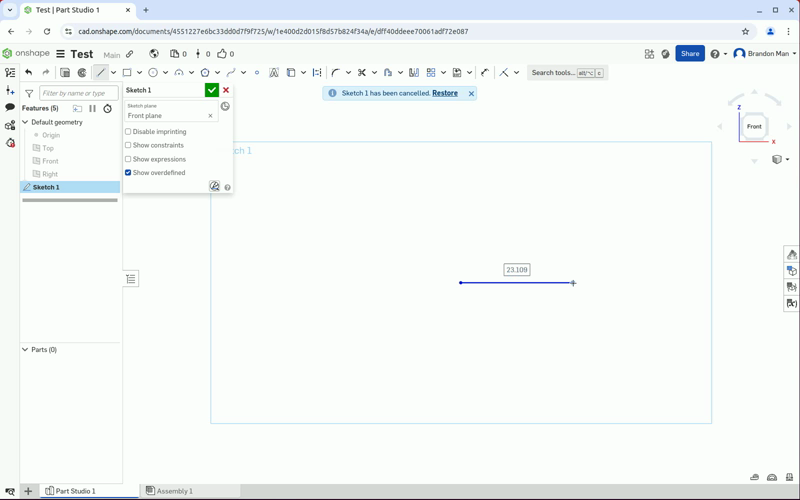
mouse_move(573, 192)
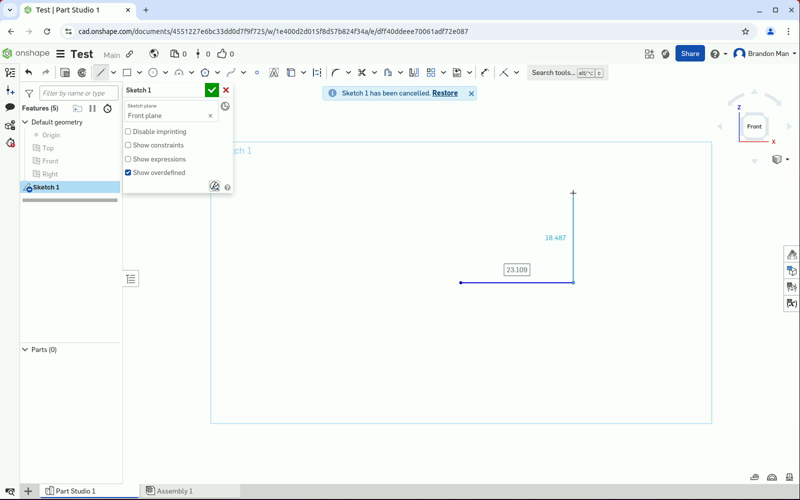
click(573, 192)
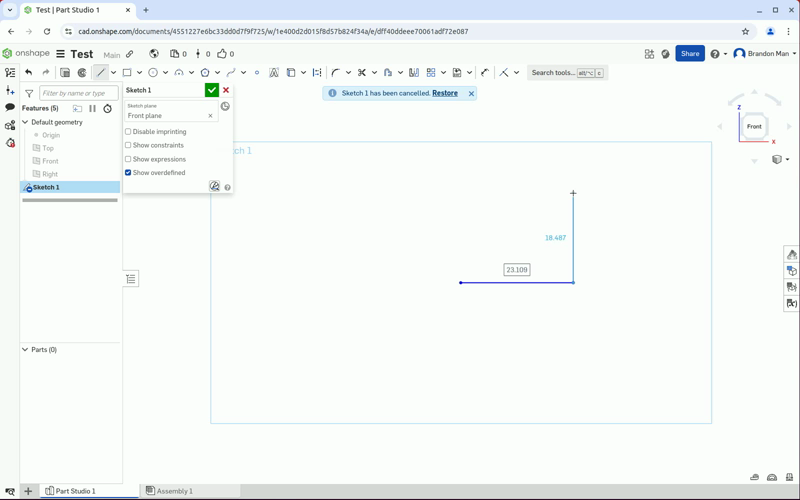
key_up(shift)
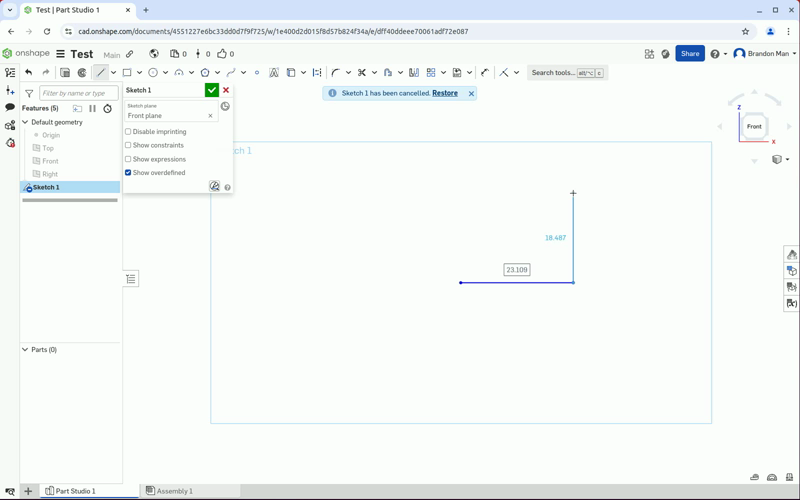
key_down(shift)
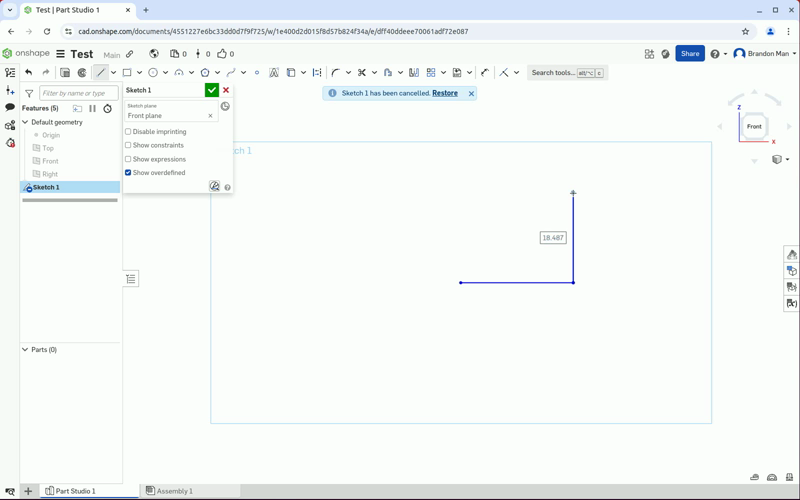
mouse_move(460, 282)
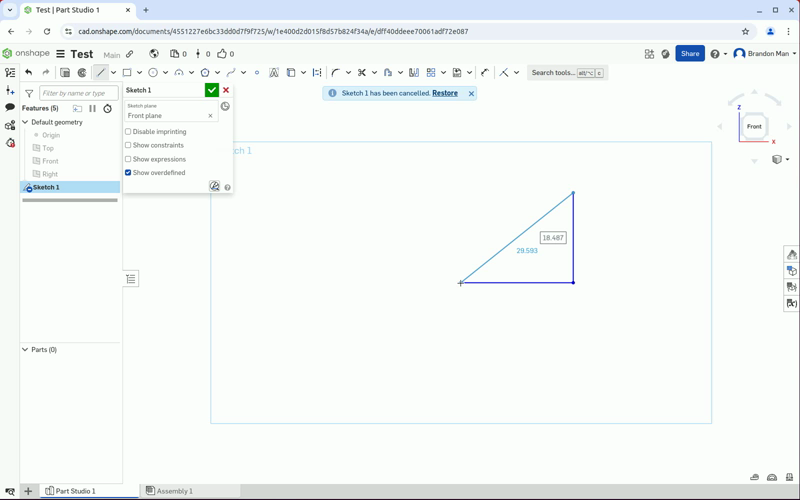
key_up(shift)
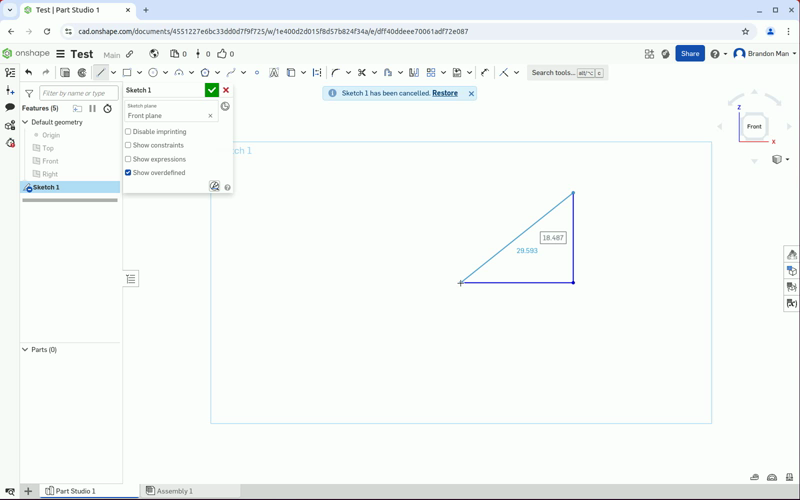
click(460, 282)
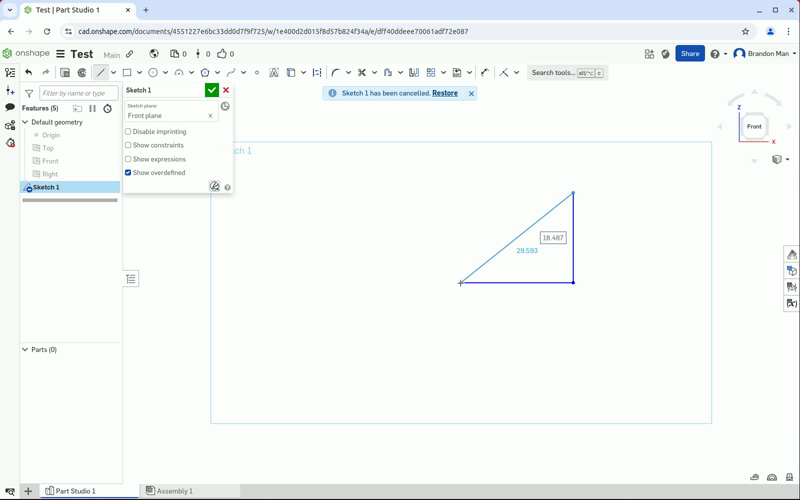
key(esc)
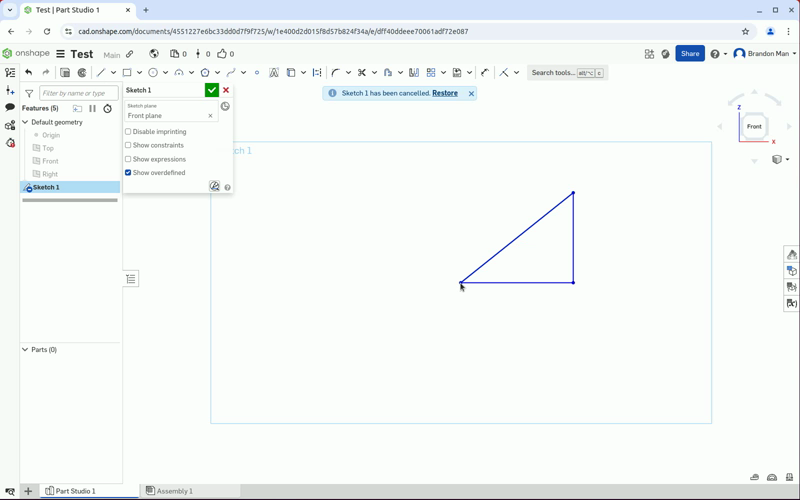
mouse_move(481, 272)
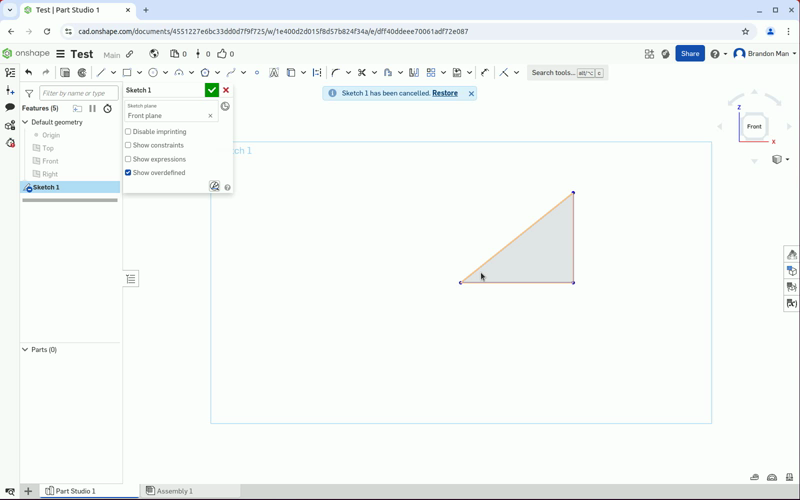
click(481, 272)
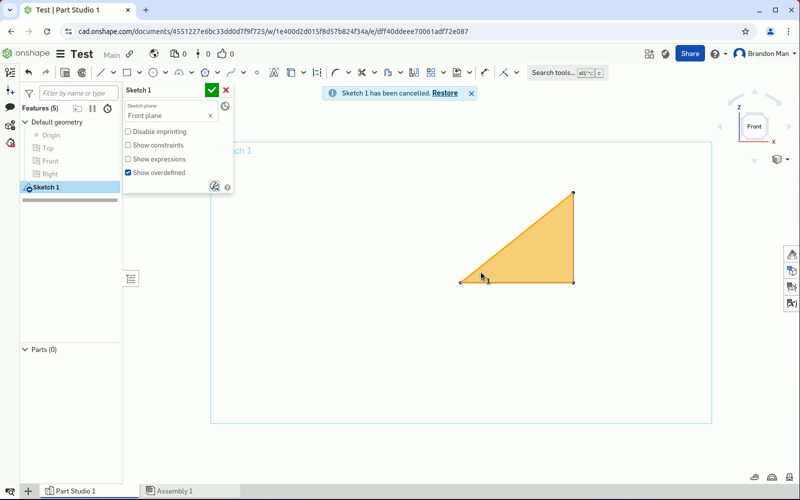
mouse_move(73, 352)
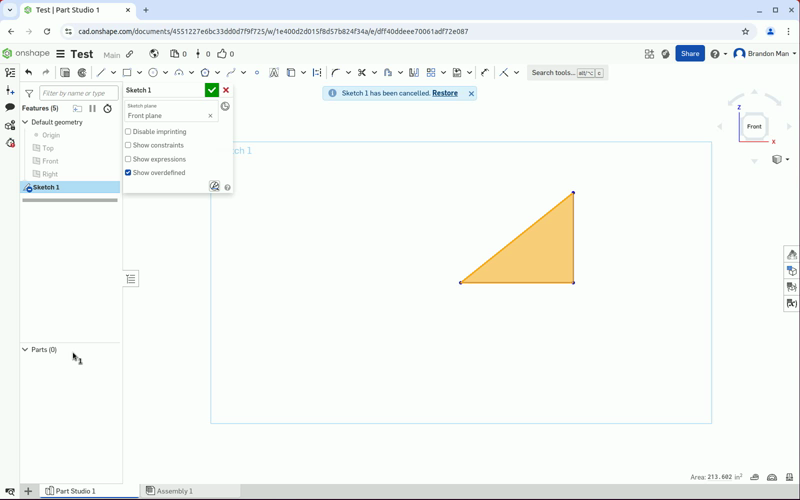
key(shift+y)
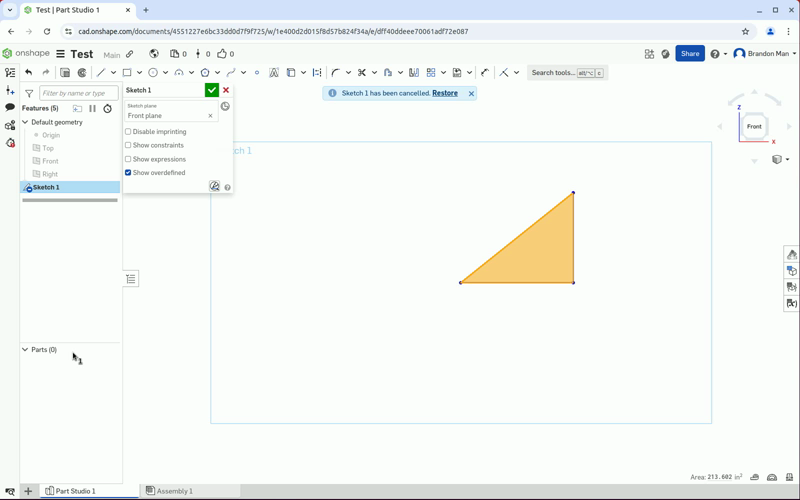
key(shift+e)
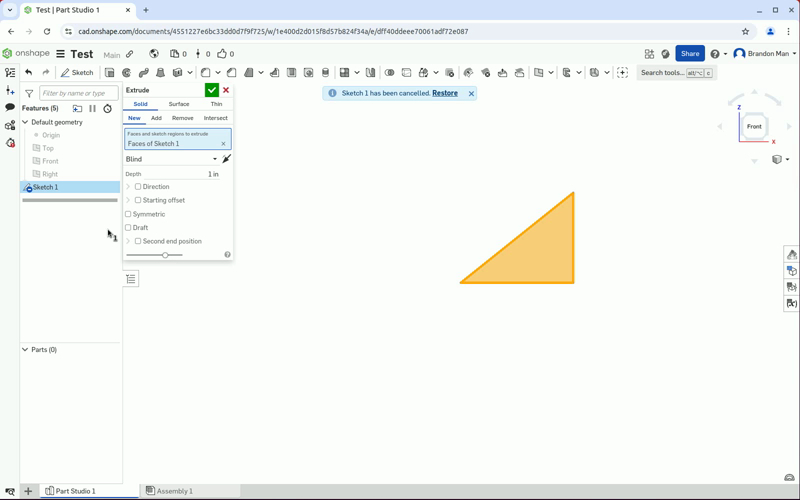
mouse_move(143, 106)
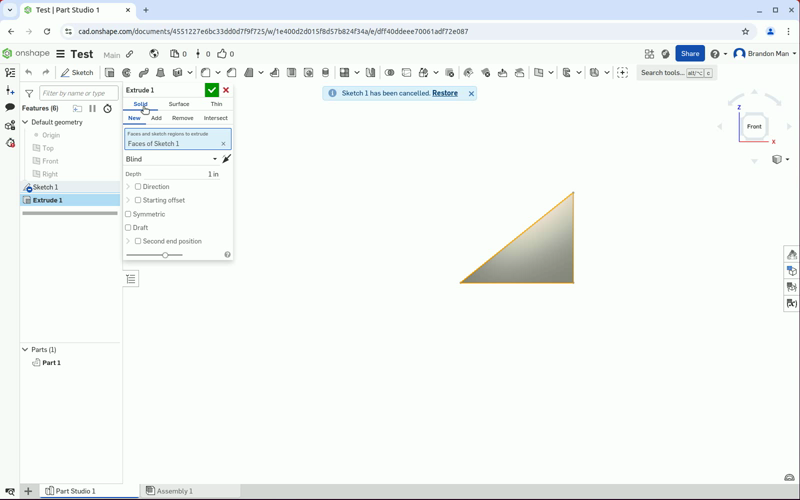
click(143, 106)
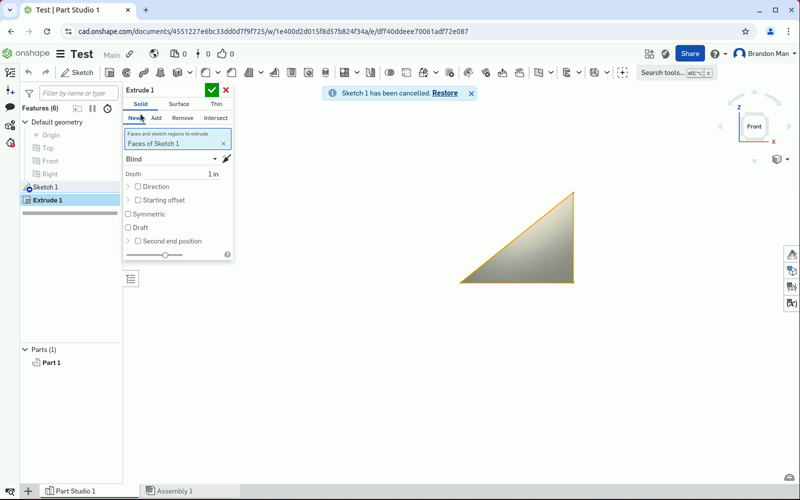
mouse_move(137, 120)
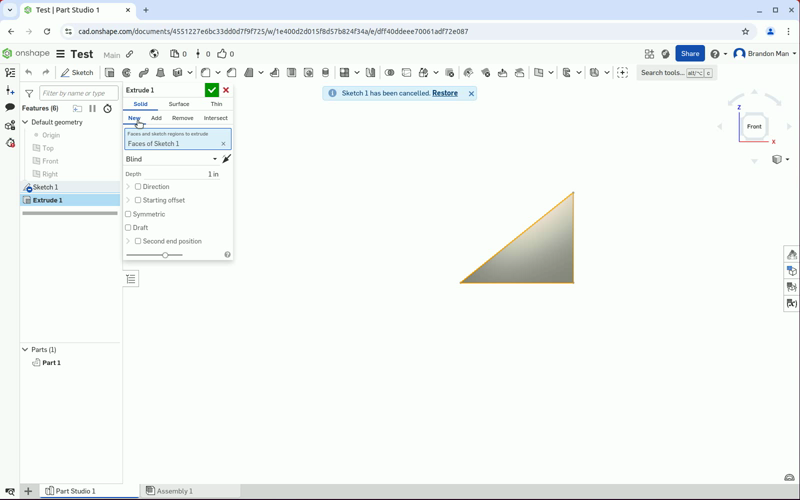
click(137, 120)
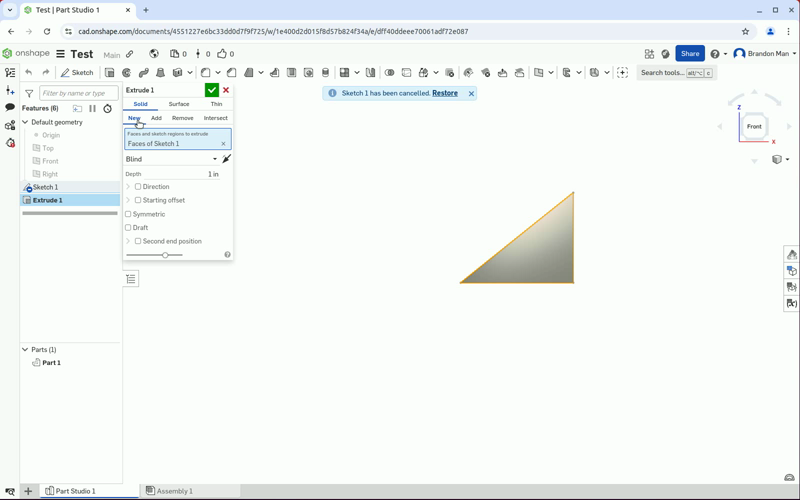
key(tab, 4)
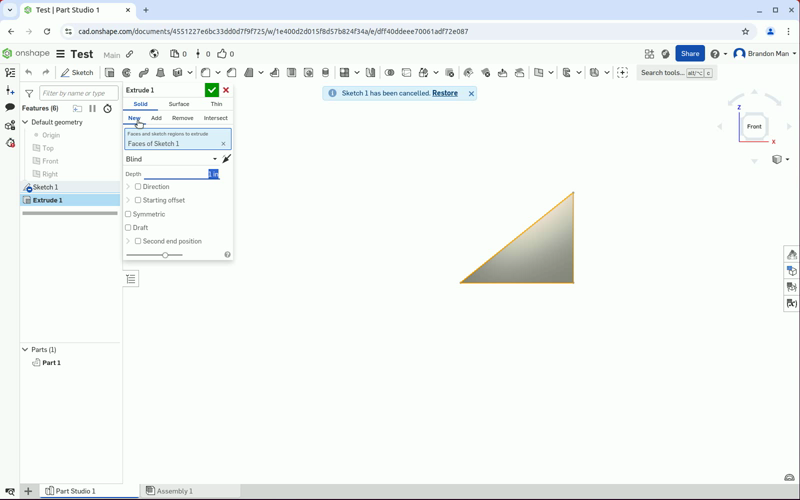
text(9.147)
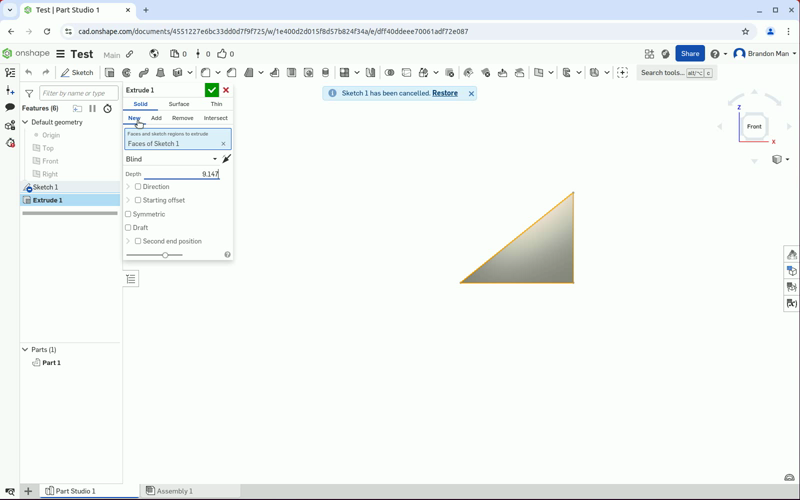
key(enter)
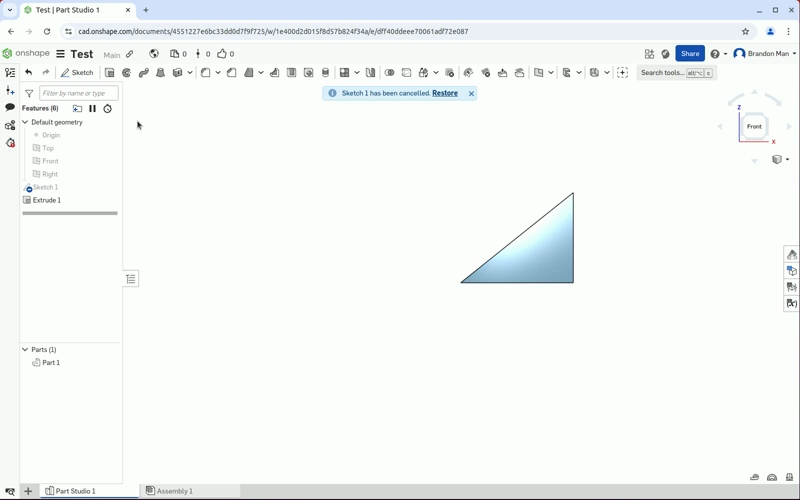
key(shift+h)
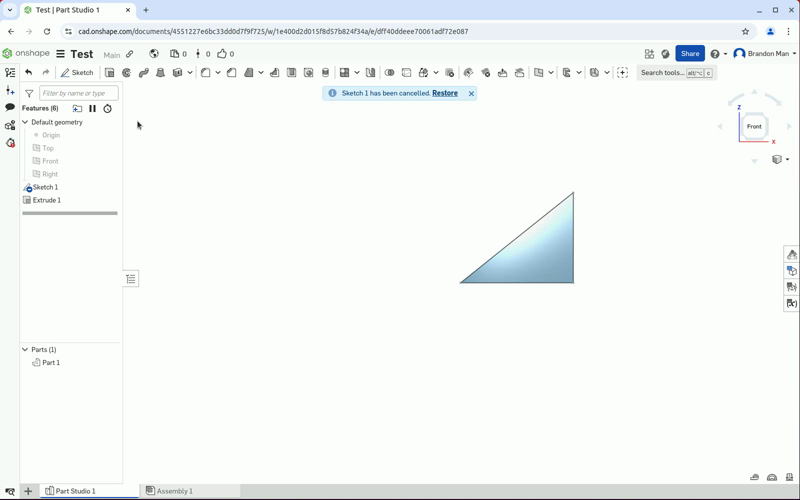
key(shift+h)
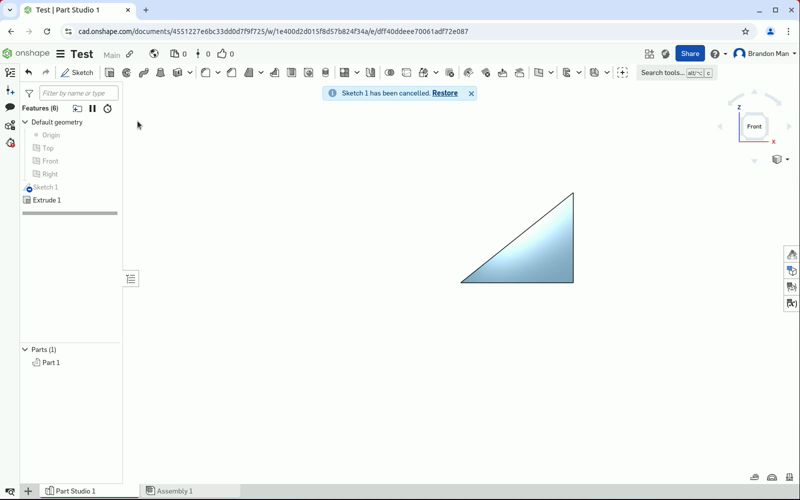
mouse_move(73, 189)
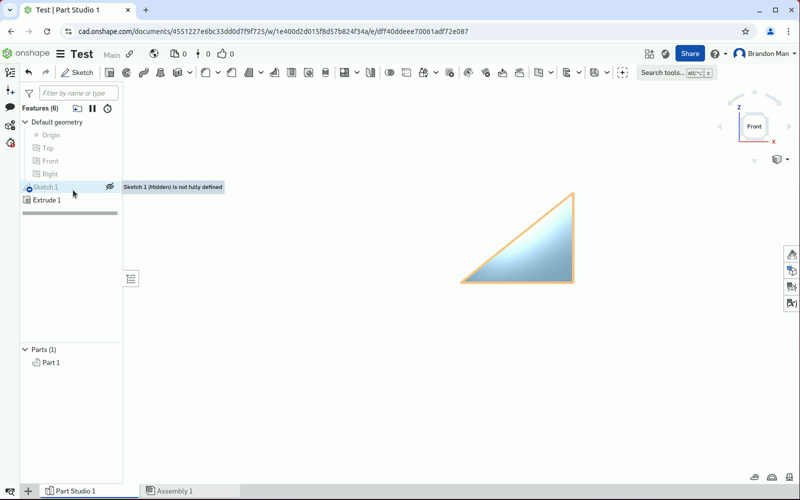
click(73, 189)
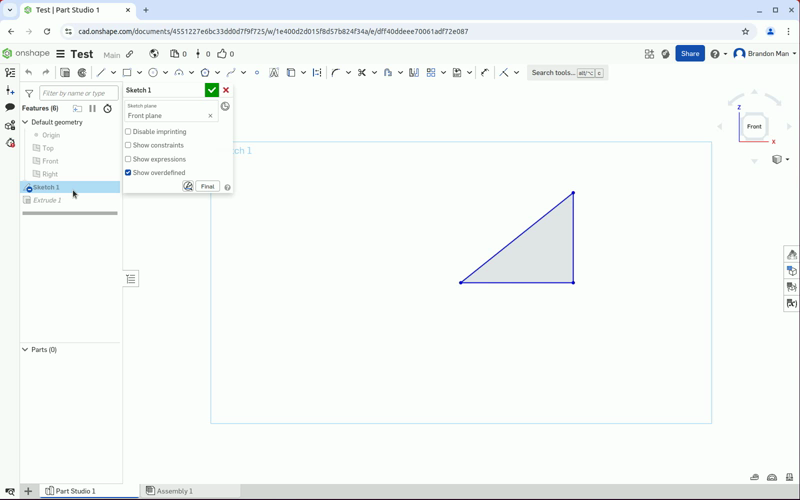
mouse_move(229, 92)
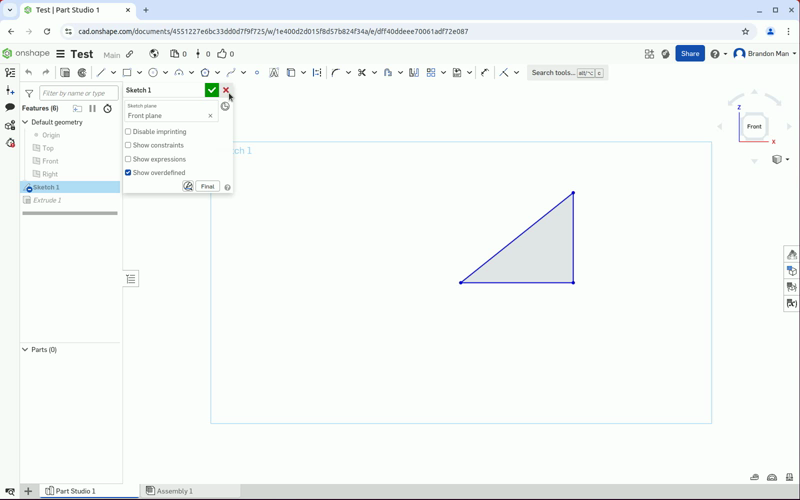
click(229, 92)
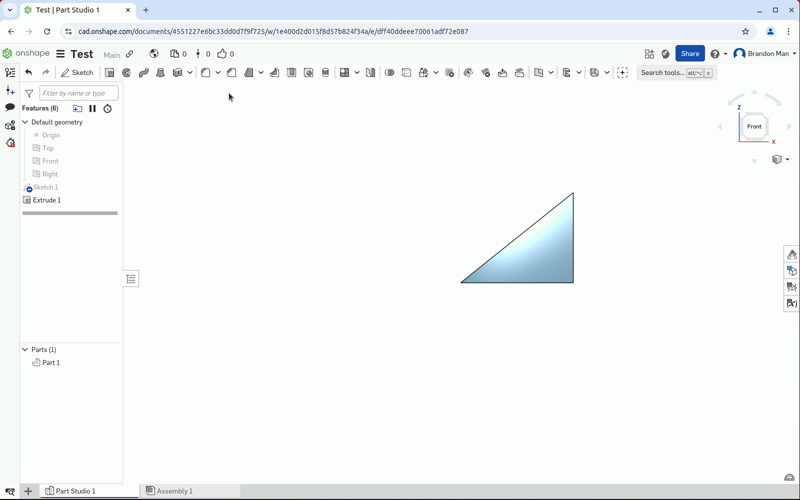
mouse_move(541, 75)
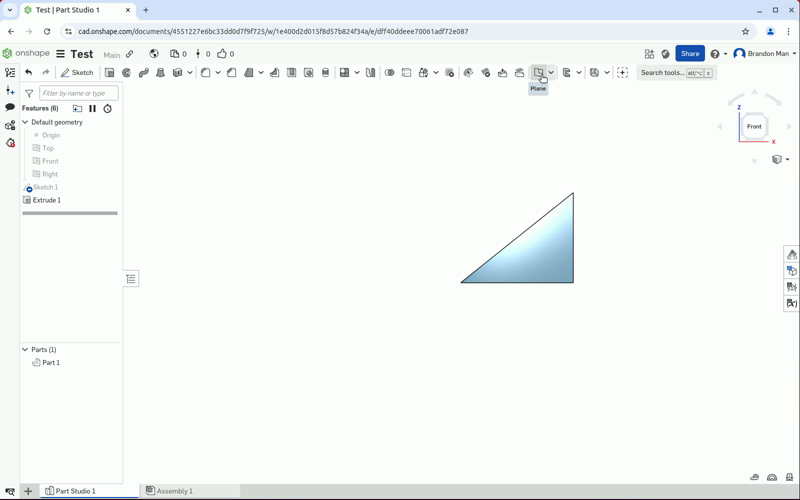
click(541, 75)
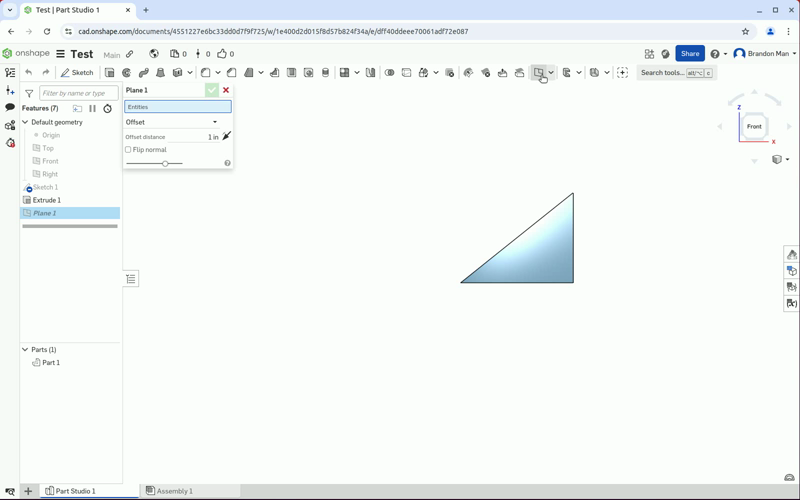
mouse_move(73, 163)
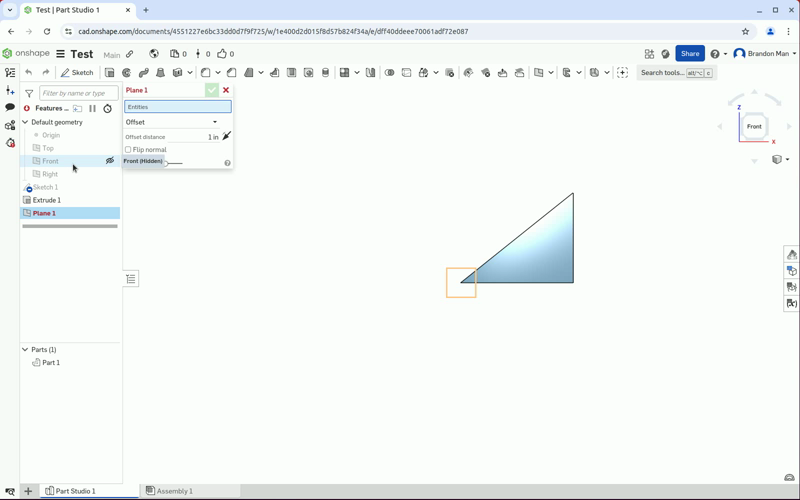
click(73, 163)
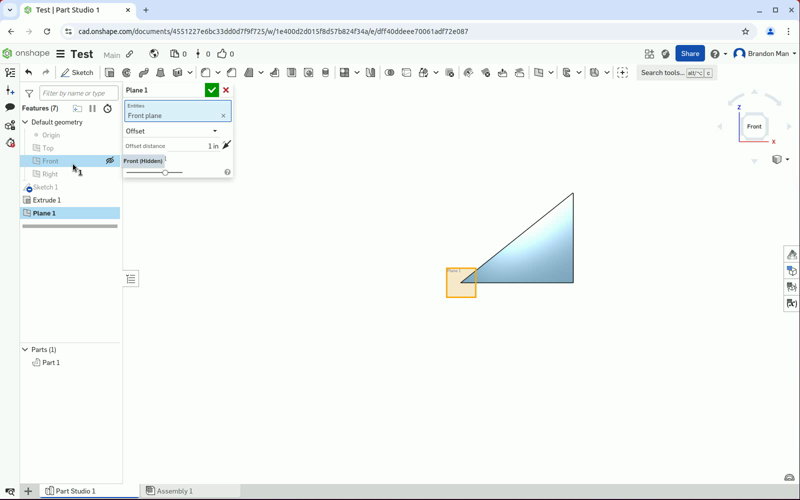
key(tab, 2)
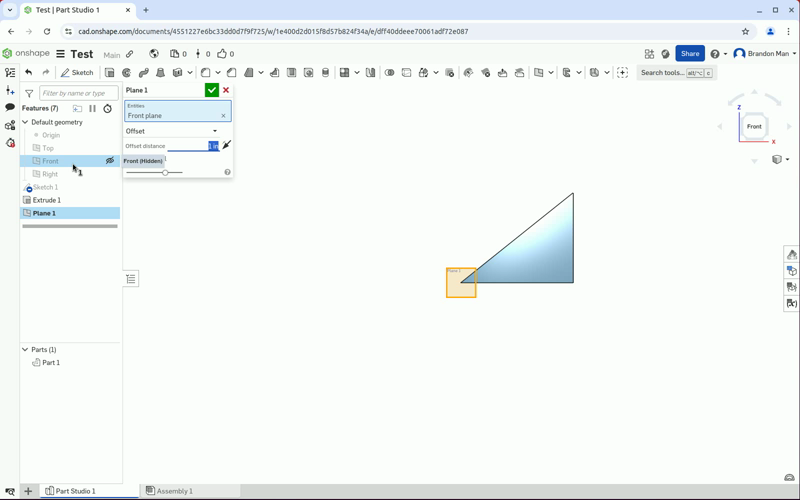
text(9.151)
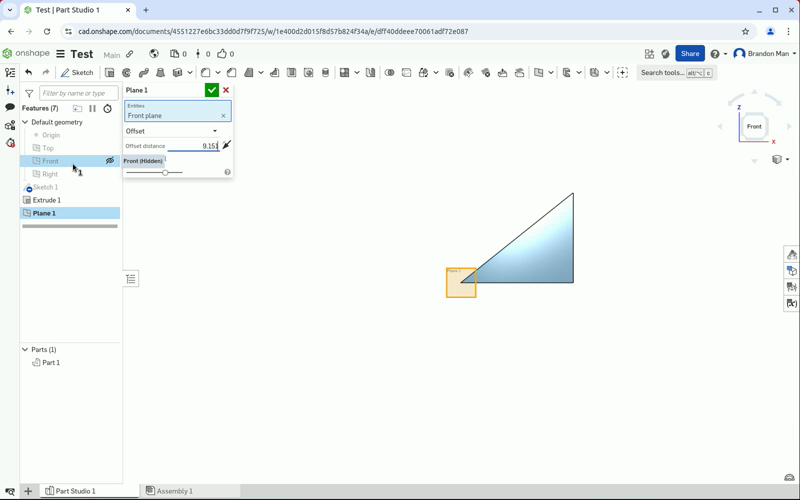
key(enter, 2)
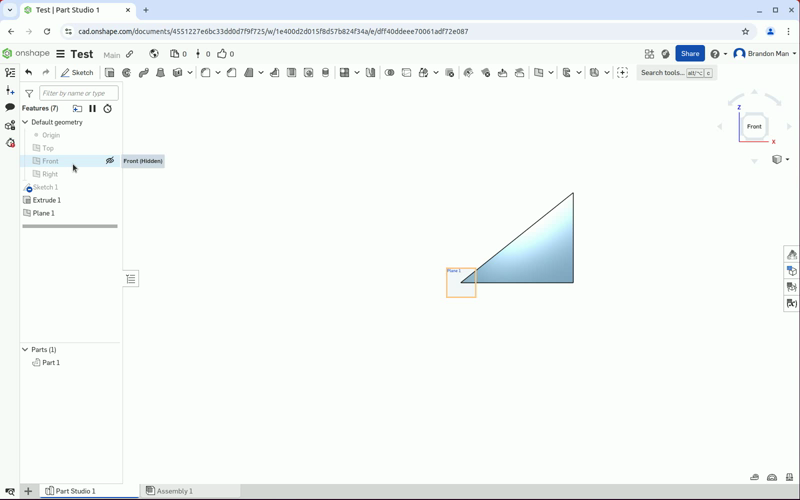
key(shift+s)
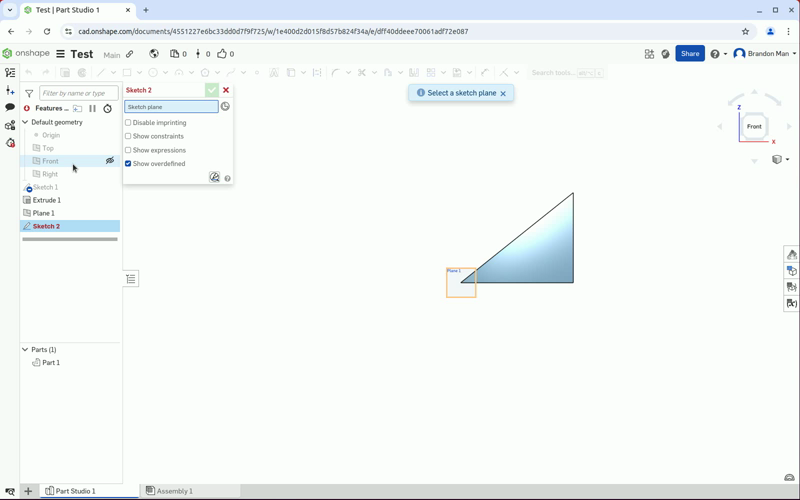
mouse_move(73, 215)
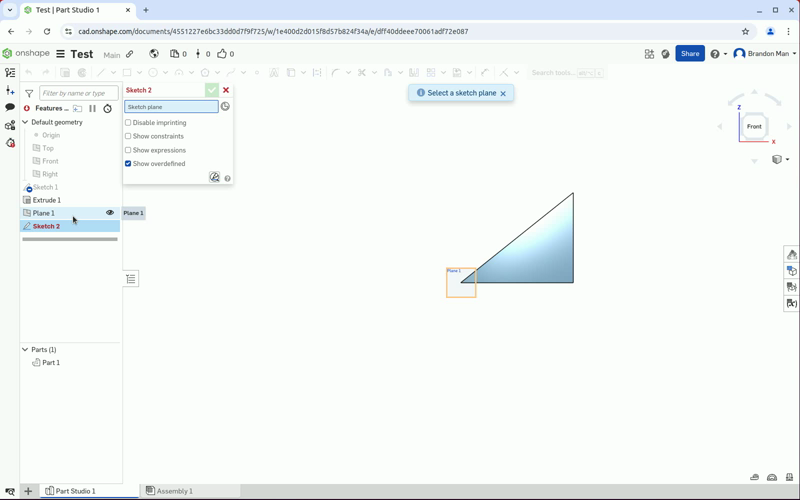
click(73, 215)
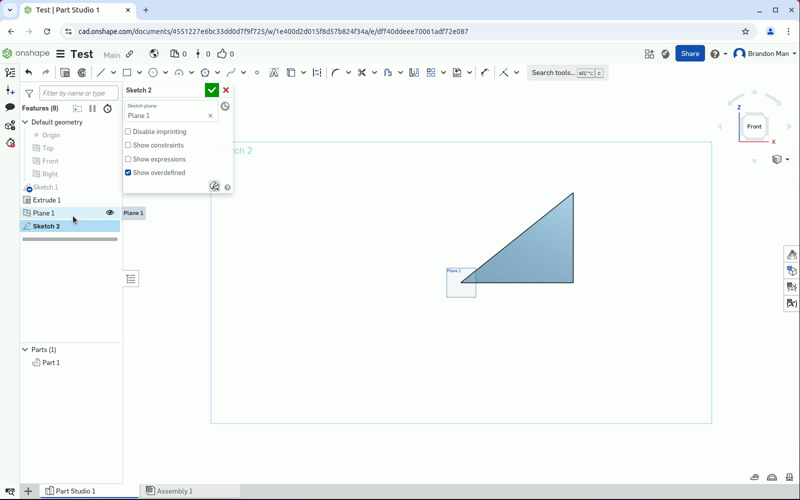
mouse_move(73, 352)
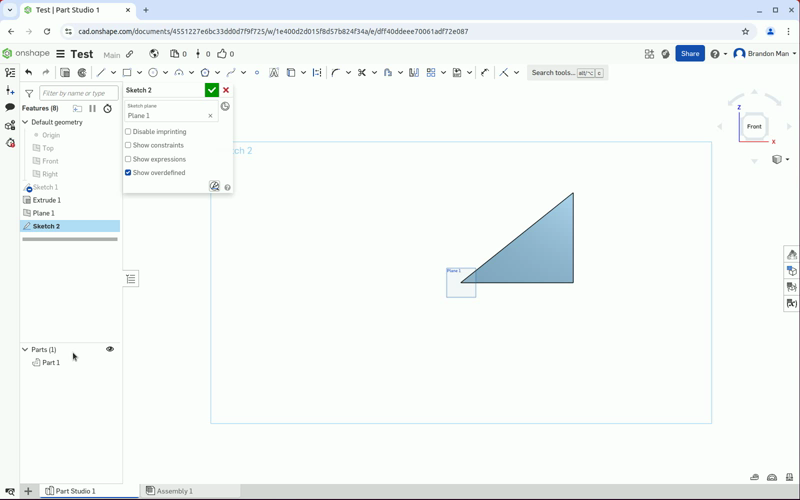
key(y)
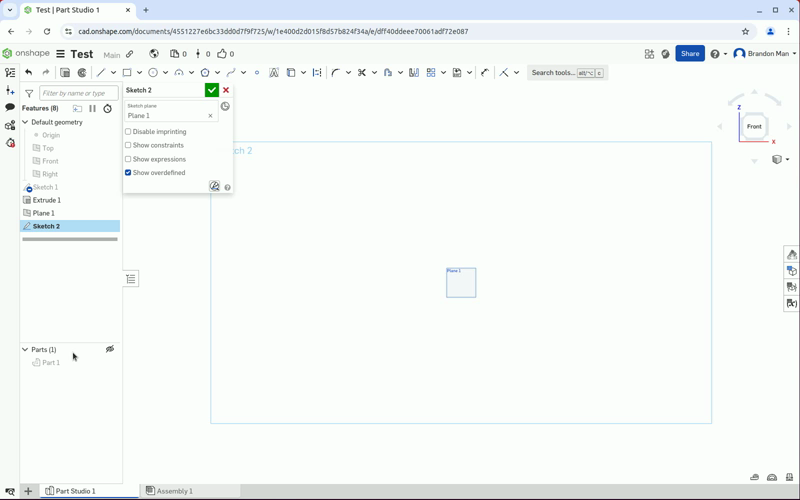
key(l)
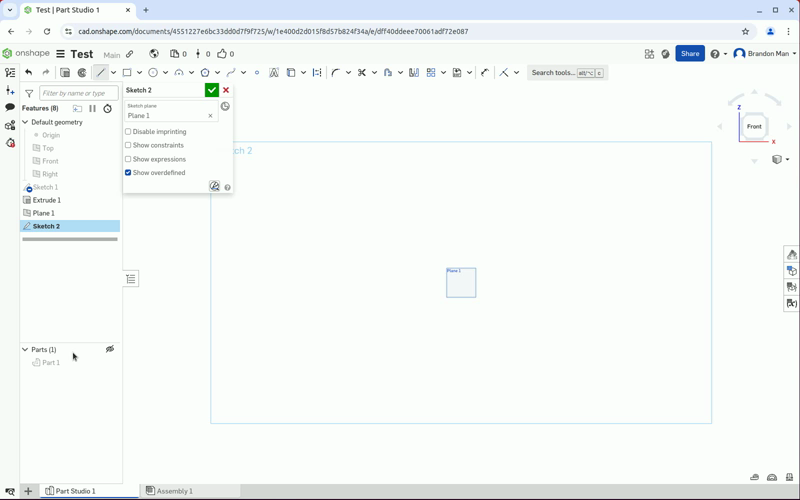
key_down(shift)
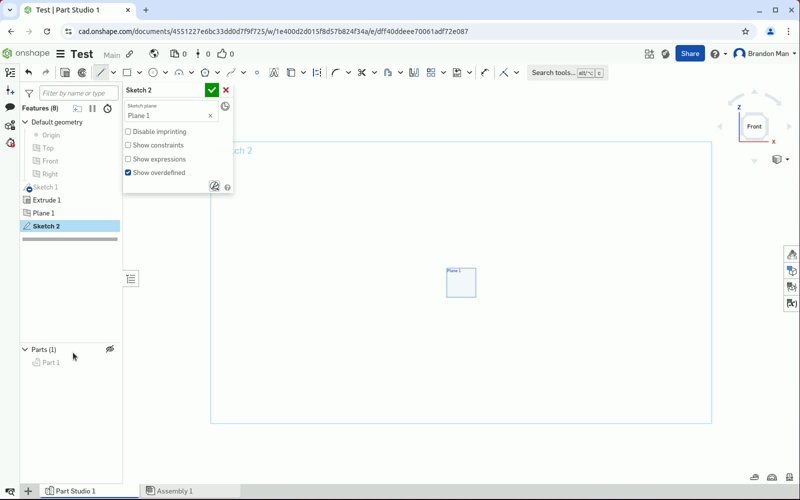
mouse_move(483, 282)
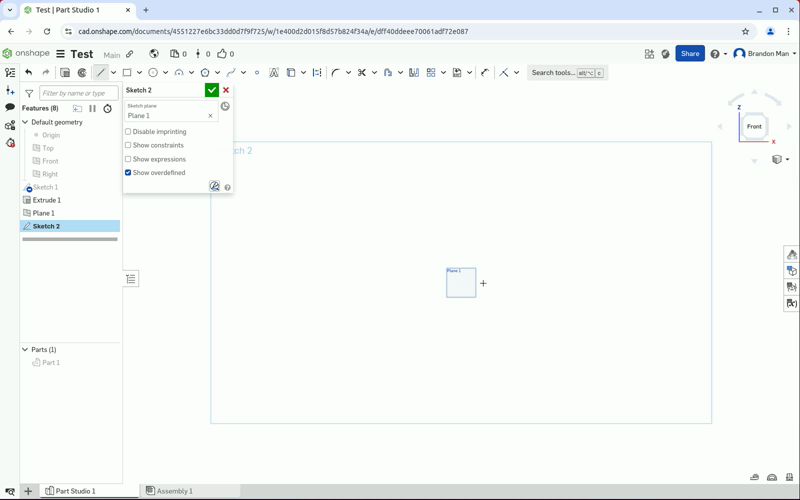
click(483, 282)
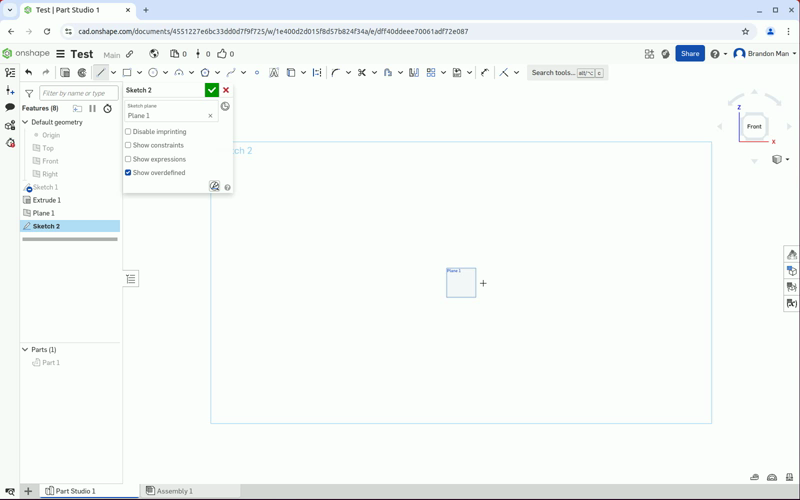
key_up(shift)
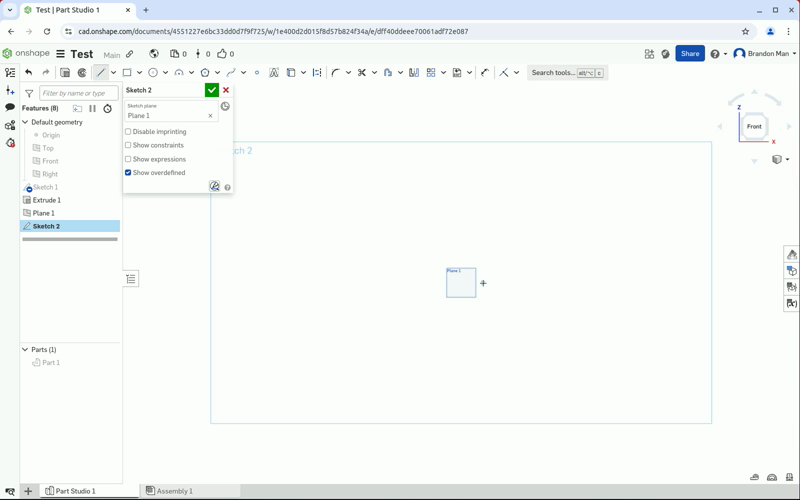
key_down(shift)
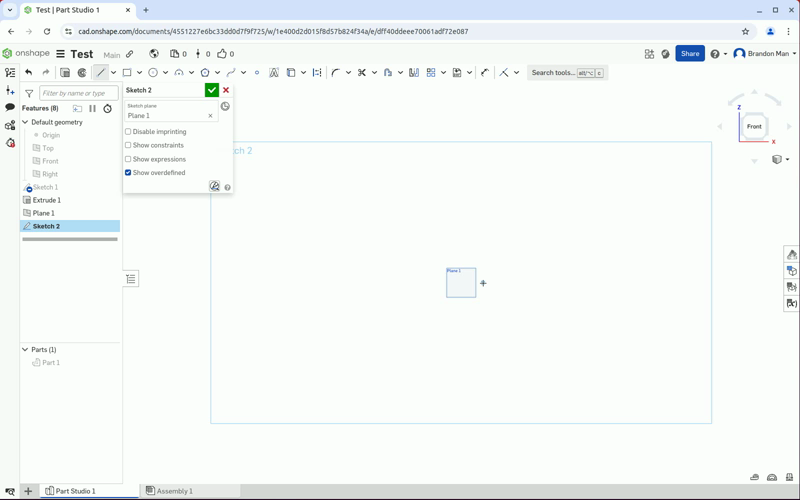
mouse_move(551, 282)
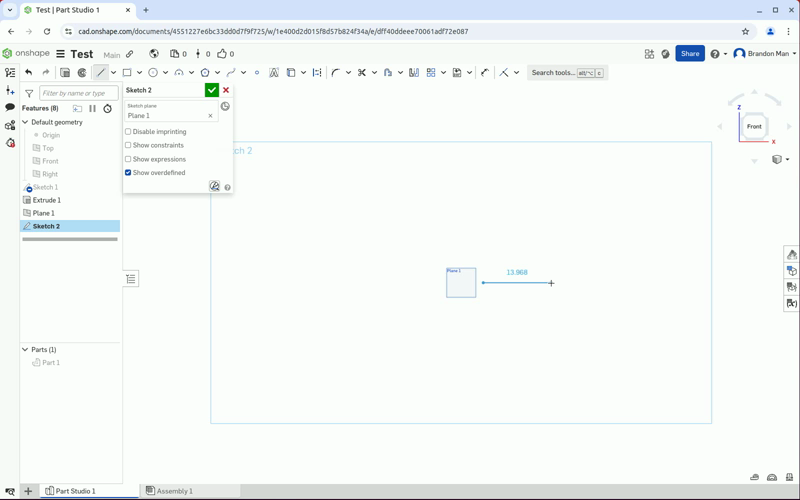
click(551, 282)
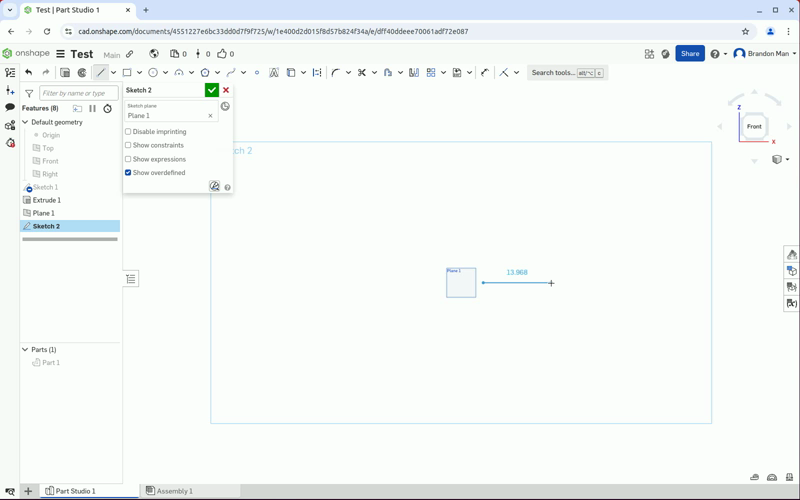
key_up(shift)
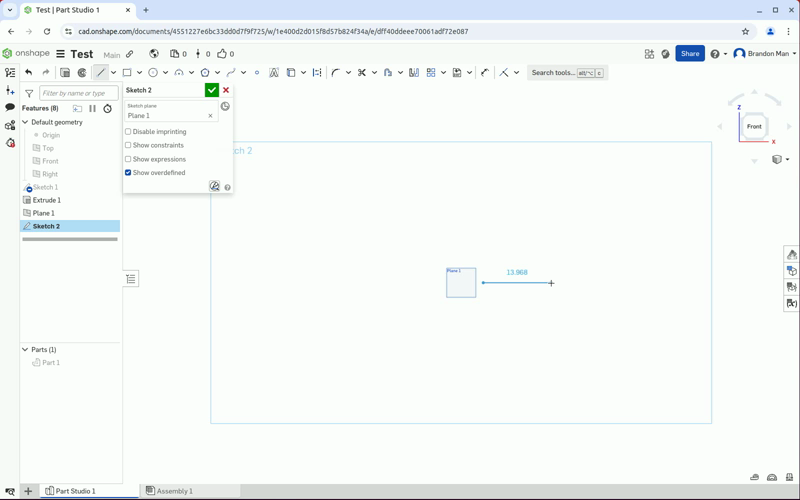
key_down(shift)
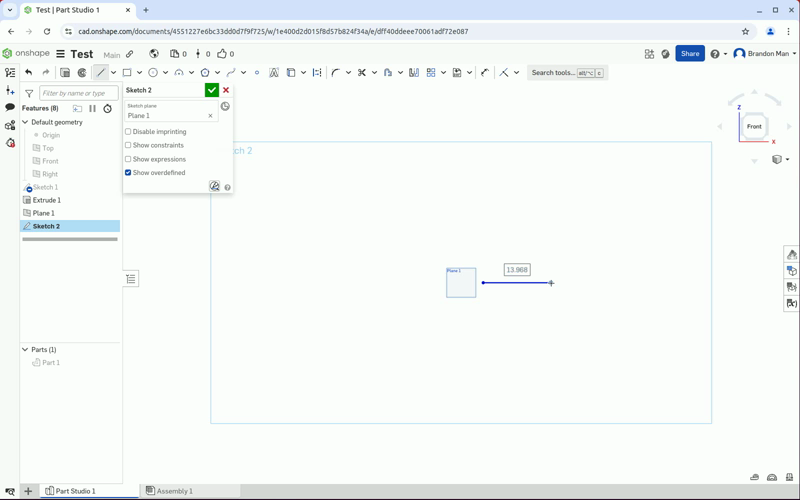
mouse_move(581, 282)
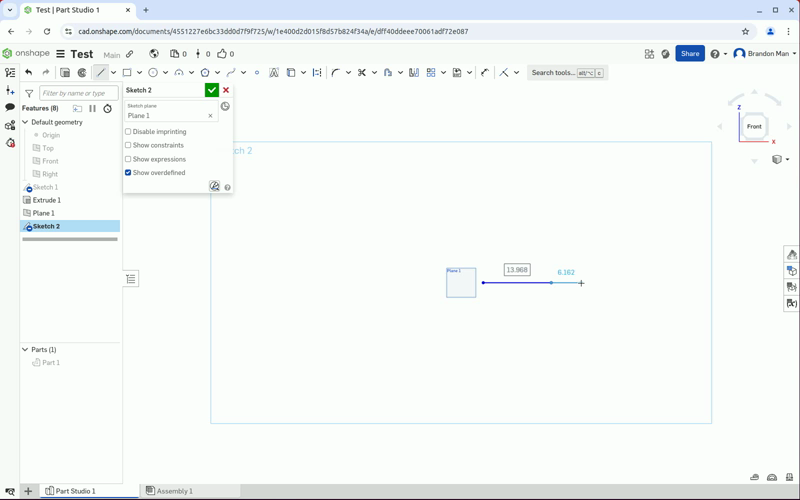
mouse_move(501, 249)
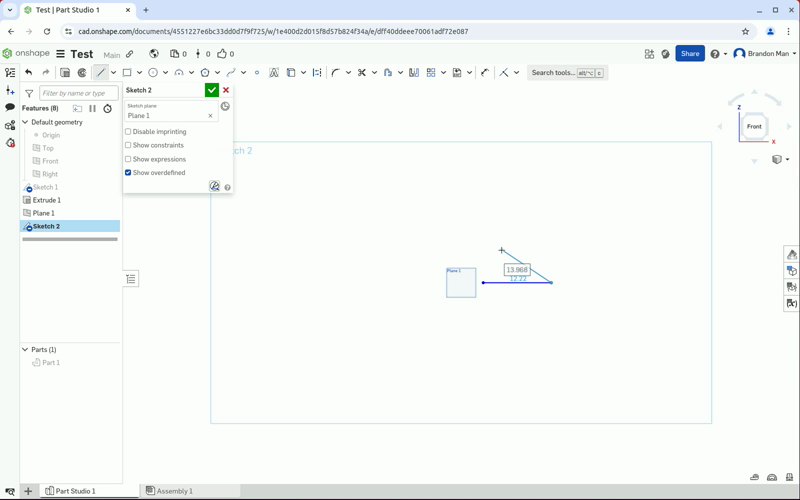
click(501, 249)
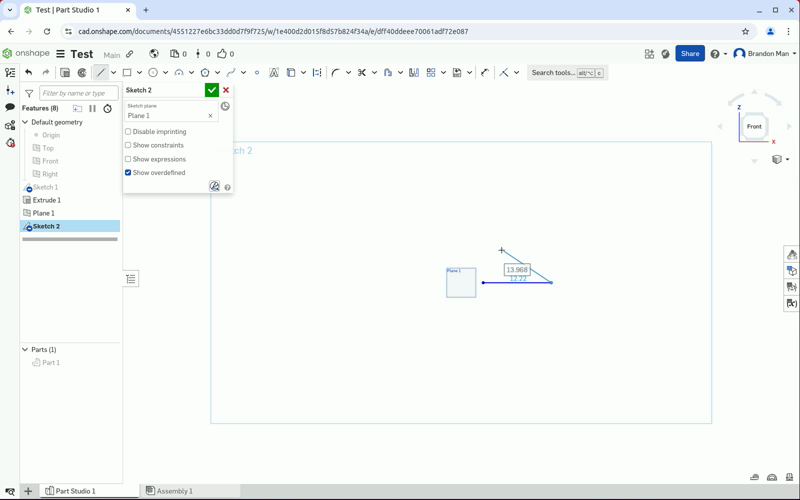
key_up(shift)
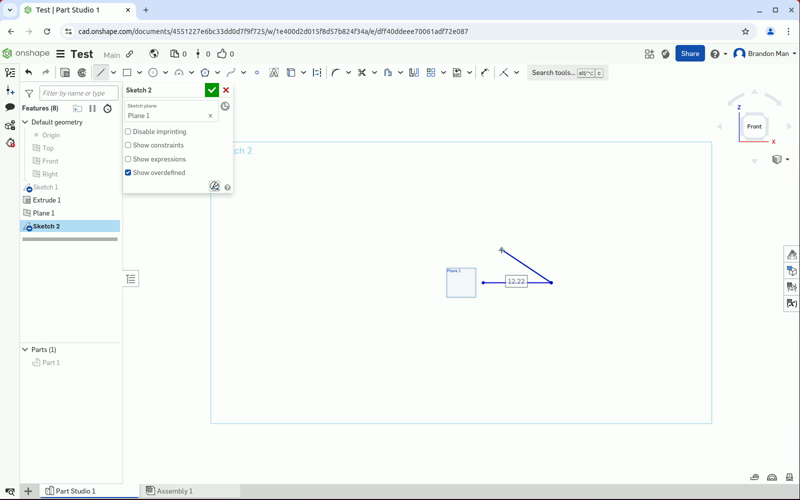
key_down(shift)
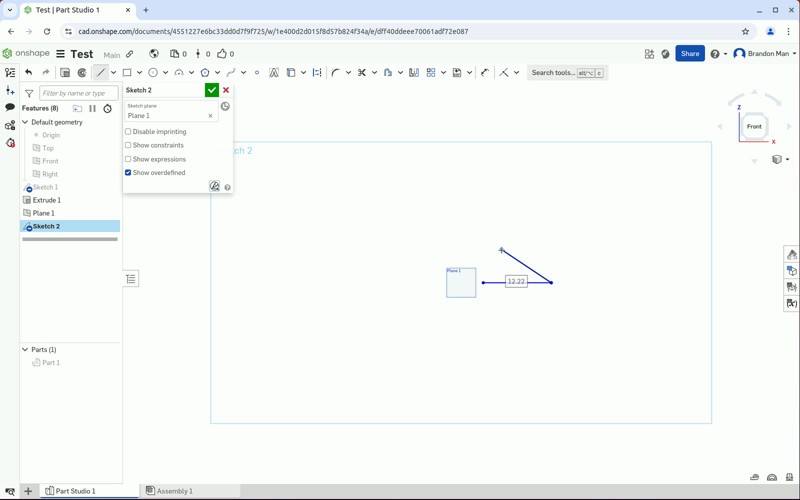
mouse_move(531, 249)
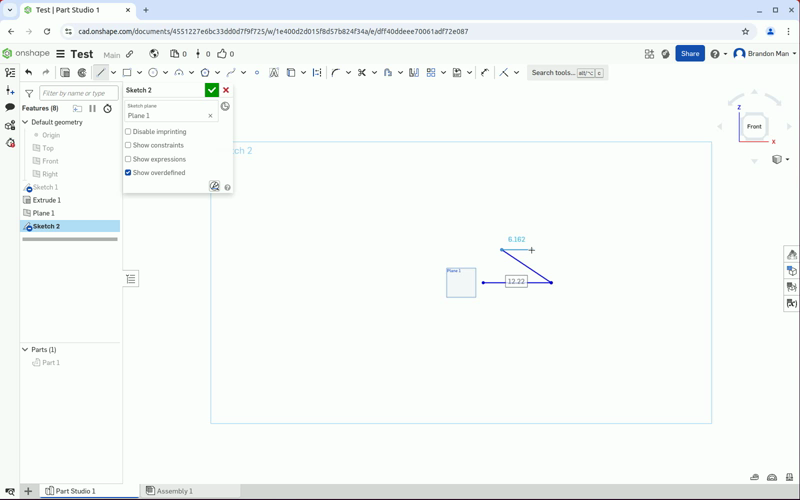
mouse_move(483, 264)
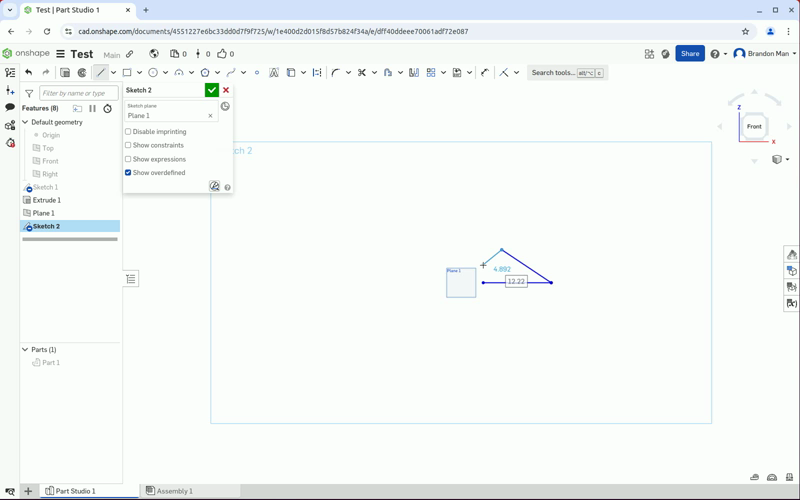
click(483, 264)
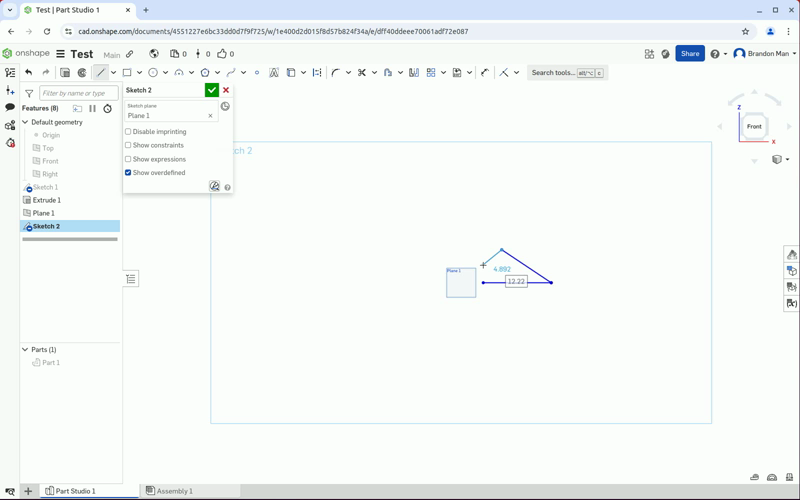
key_up(shift)
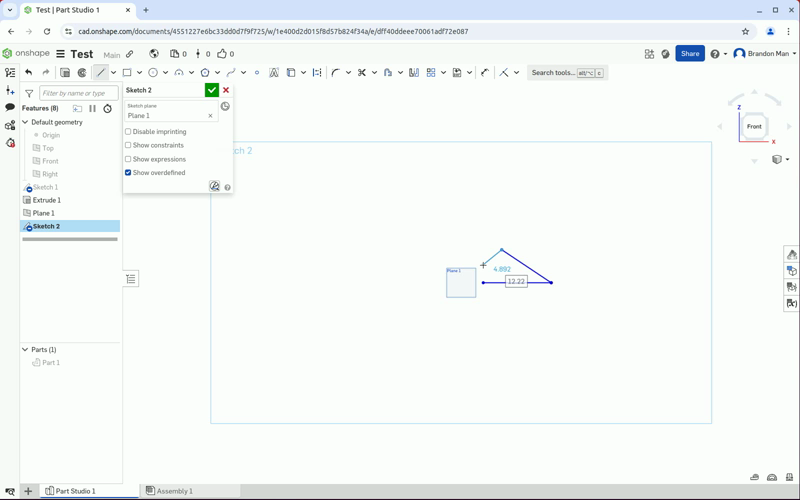
mouse_move(513, 264)
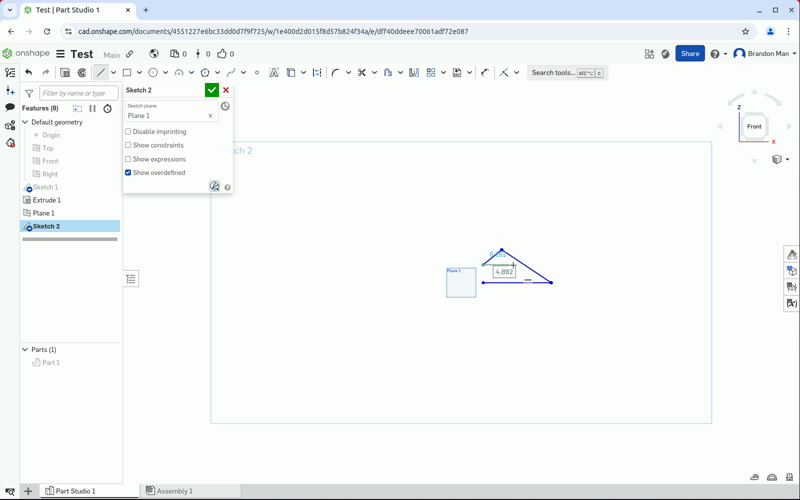
key_down(shift)
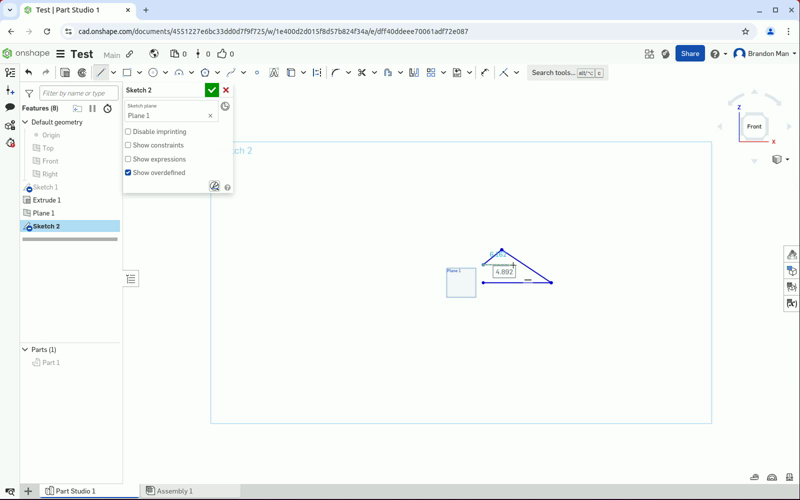
mouse_move(483, 282)
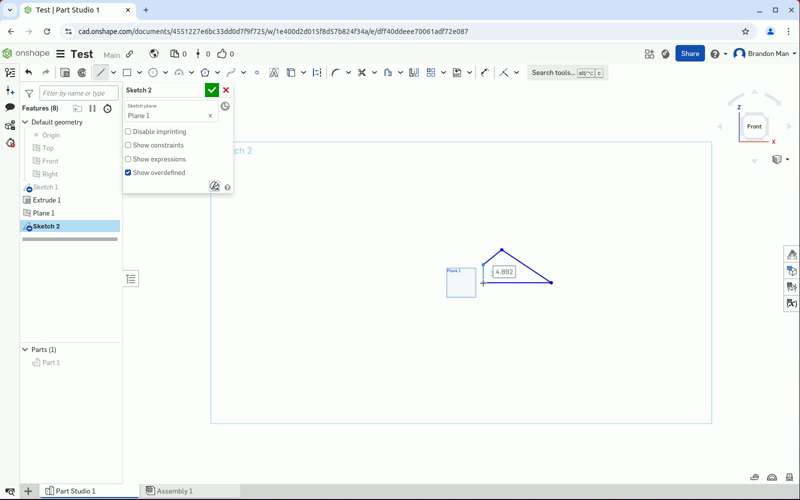
key_up(shift)
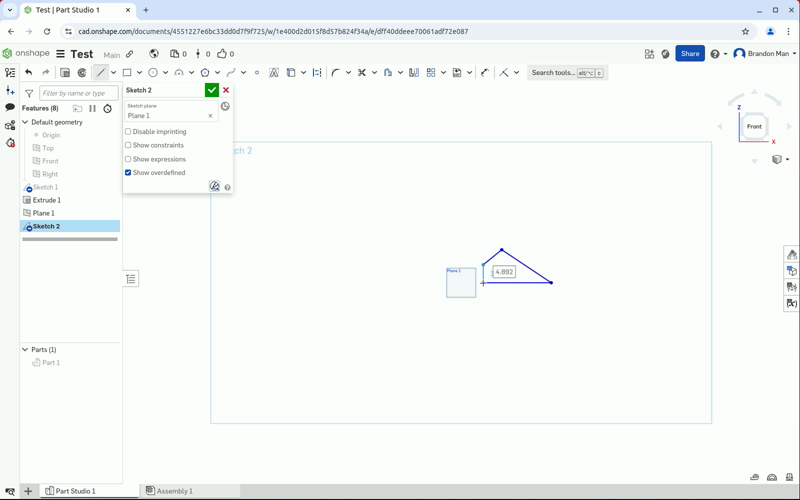
click(483, 282)
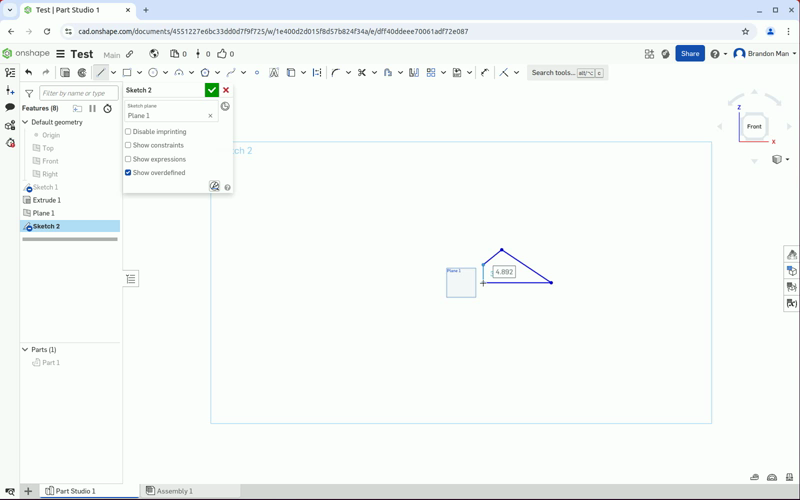
key(esc)
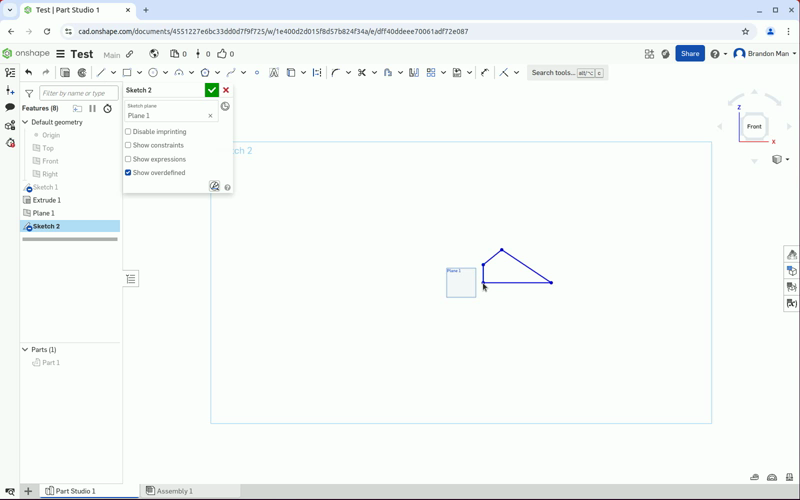
mouse_move(527, 279)
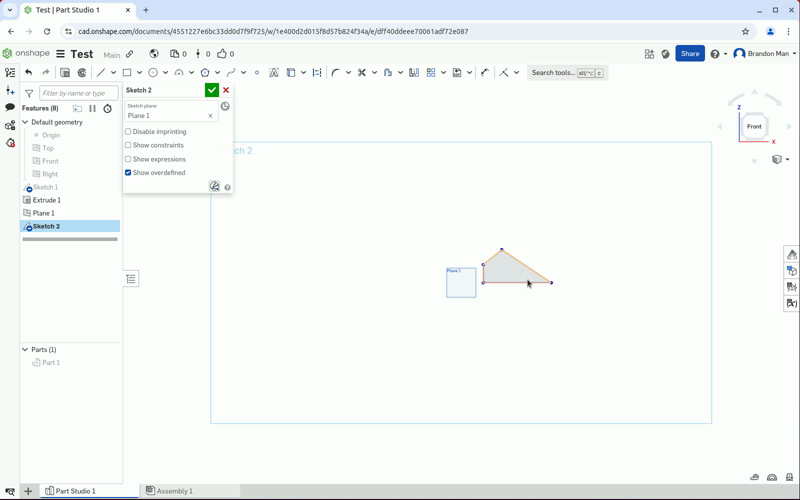
scroll(6)
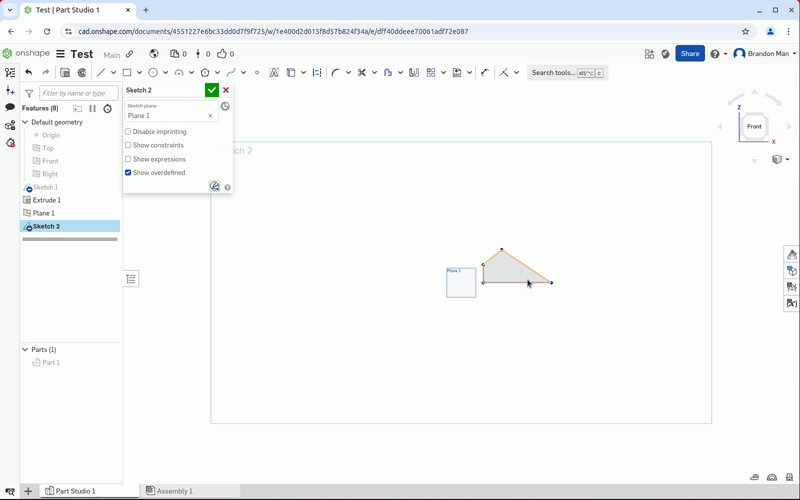
scroll(6)
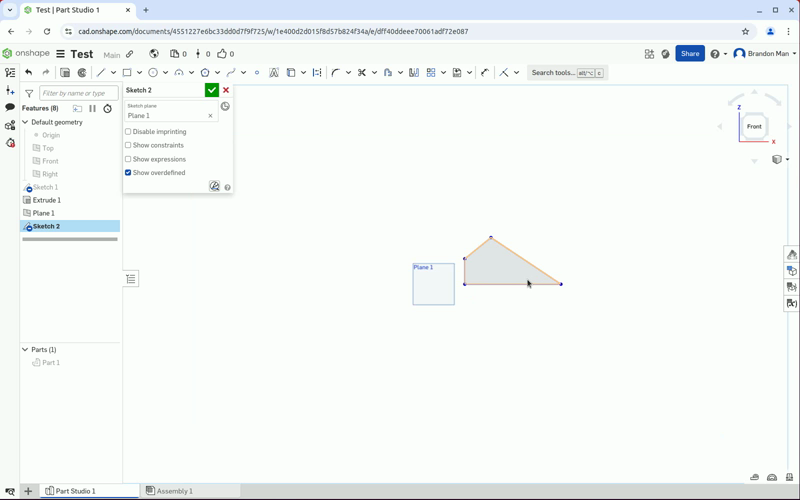
scroll(6)
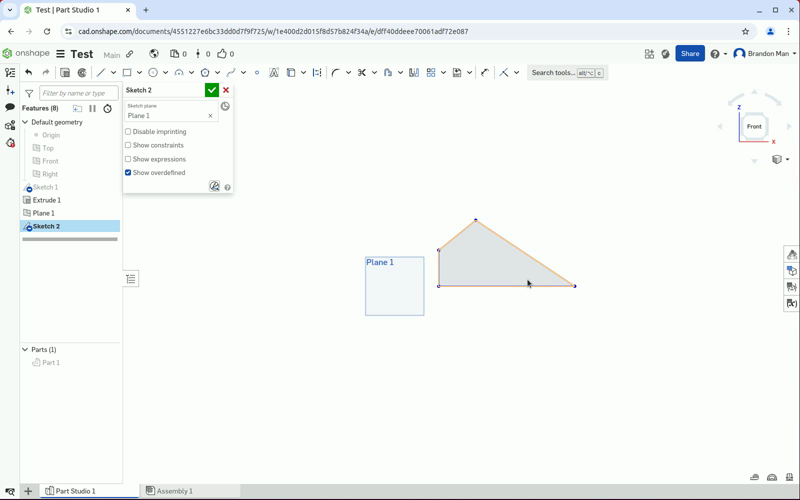
scroll(6)
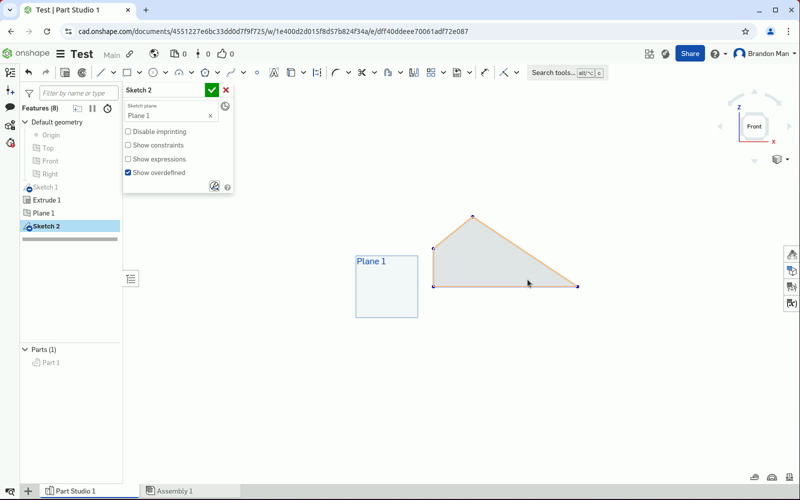
scroll(6)
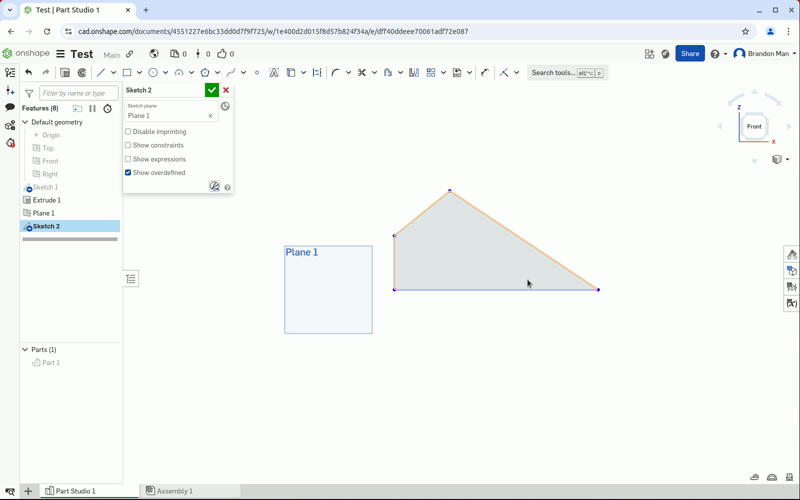
scroll(6)
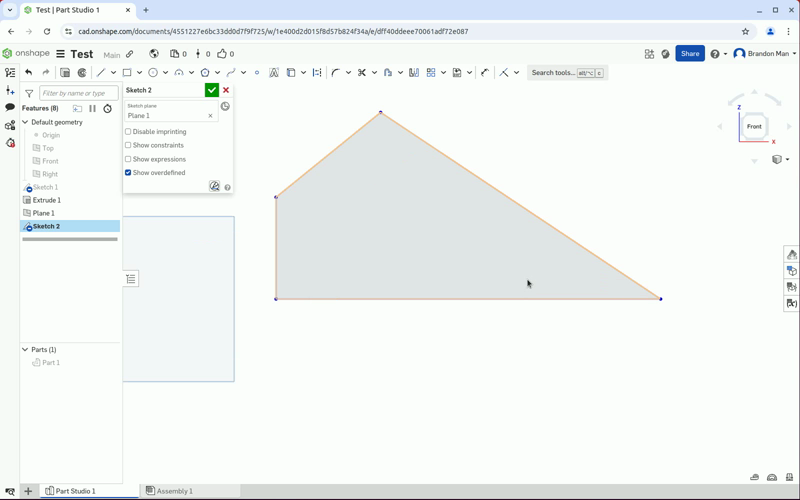
scroll(6)
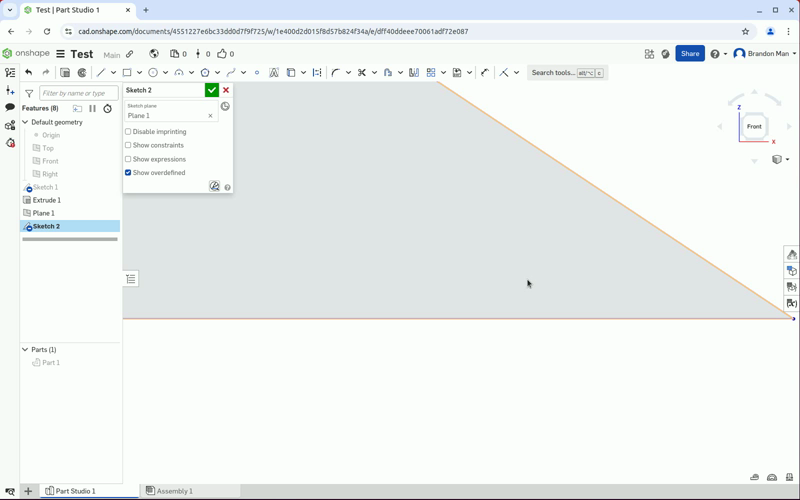
click(527, 279)
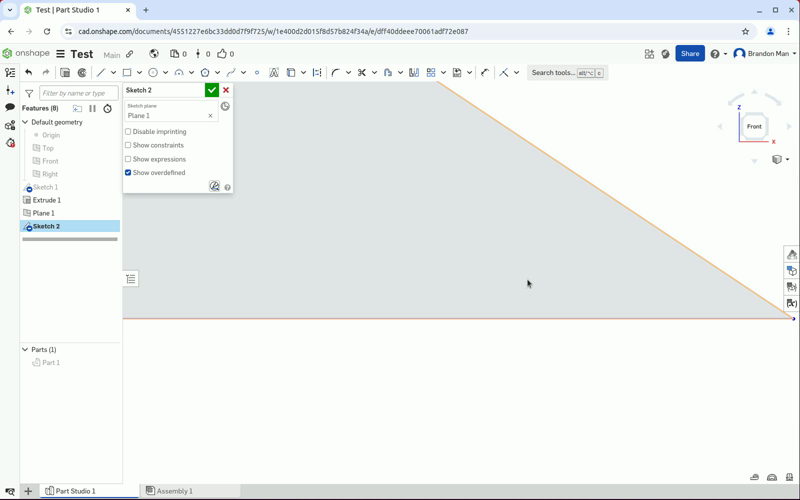
scroll(-6)
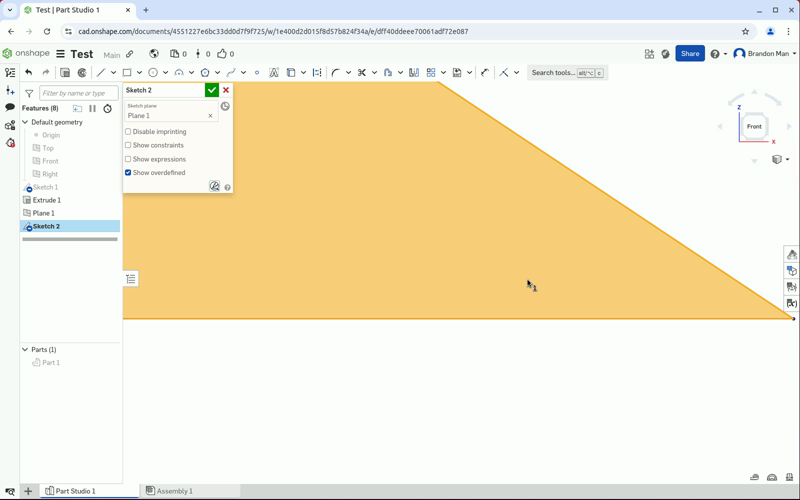
scroll(-6)
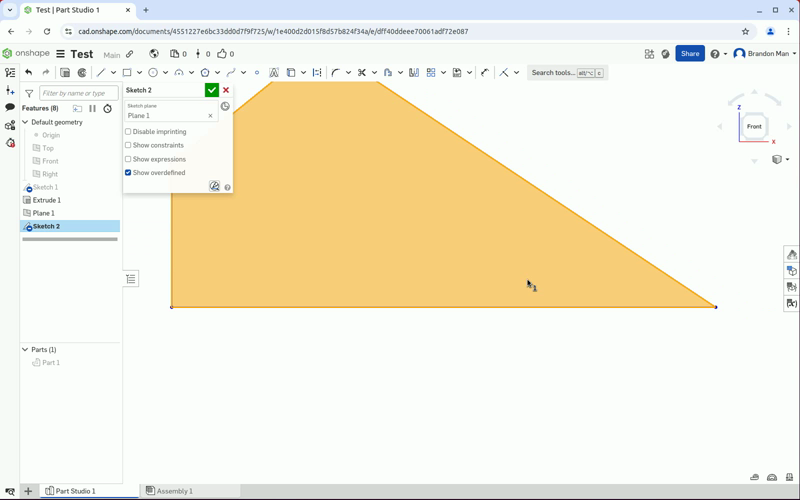
scroll(-6)
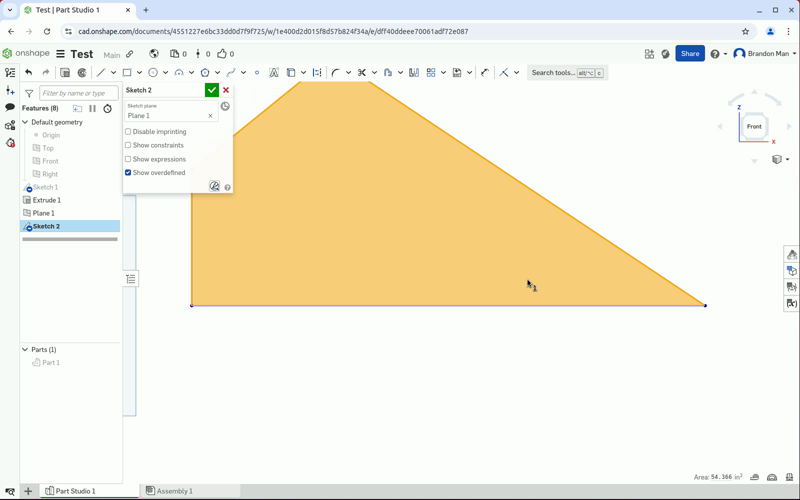
scroll(-6)
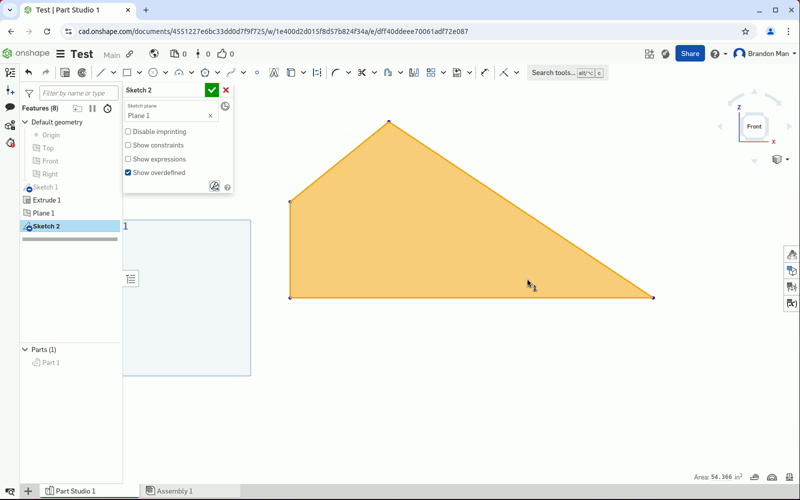
scroll(-6)
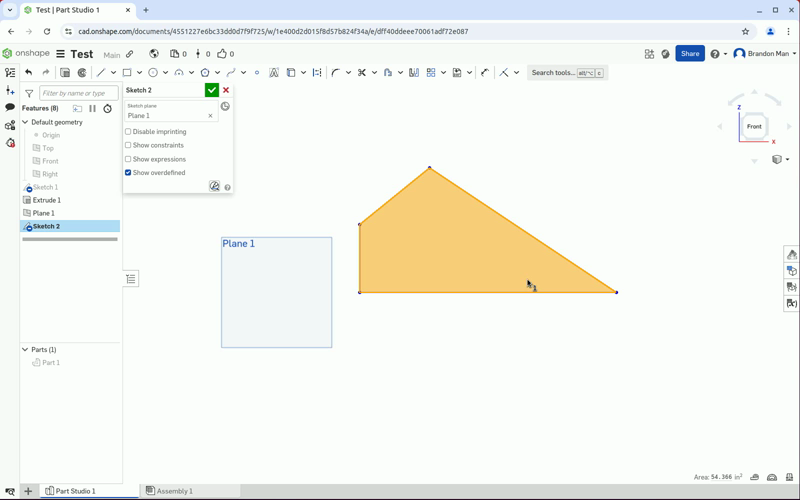
scroll(-6)
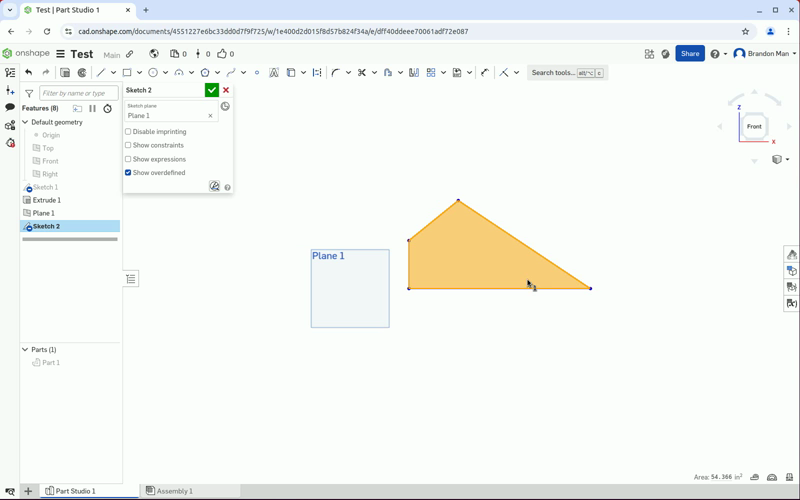
scroll(-6)
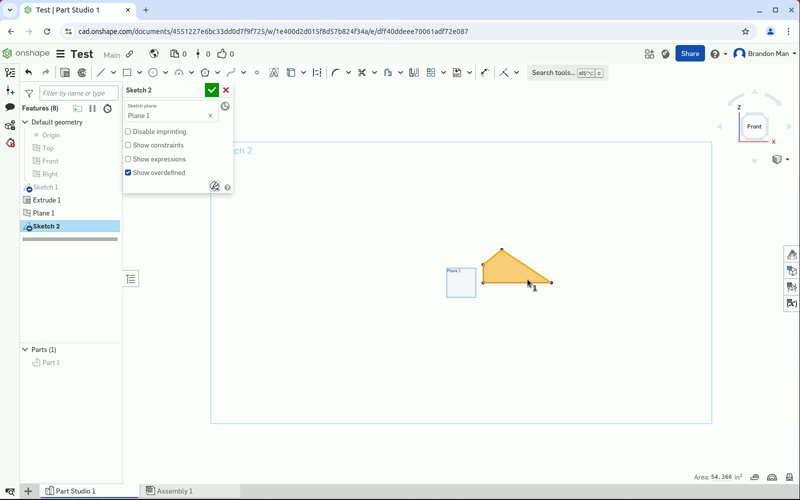
mouse_move(73, 352)
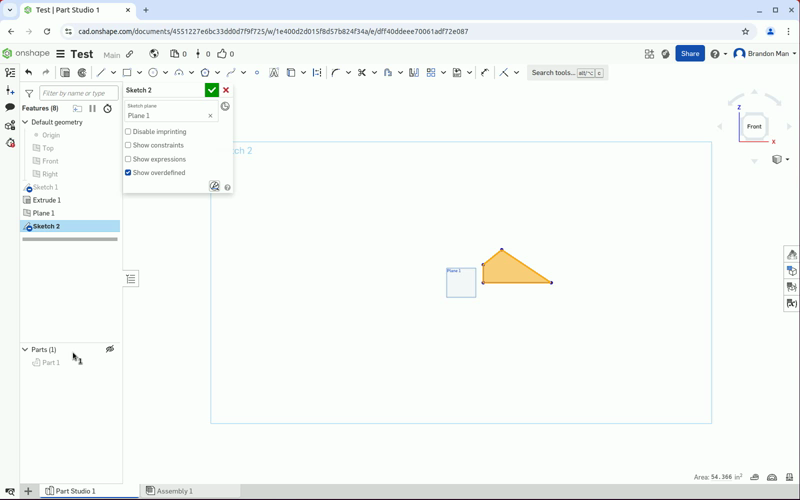
key(shift+y)
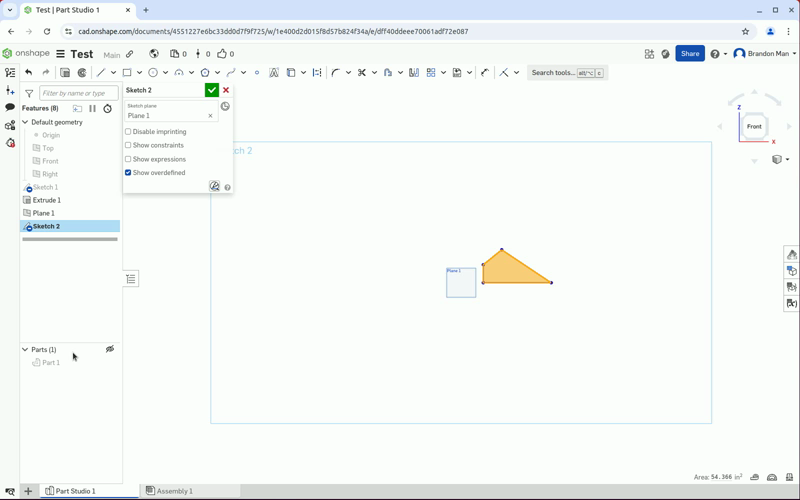
key(shift+e)
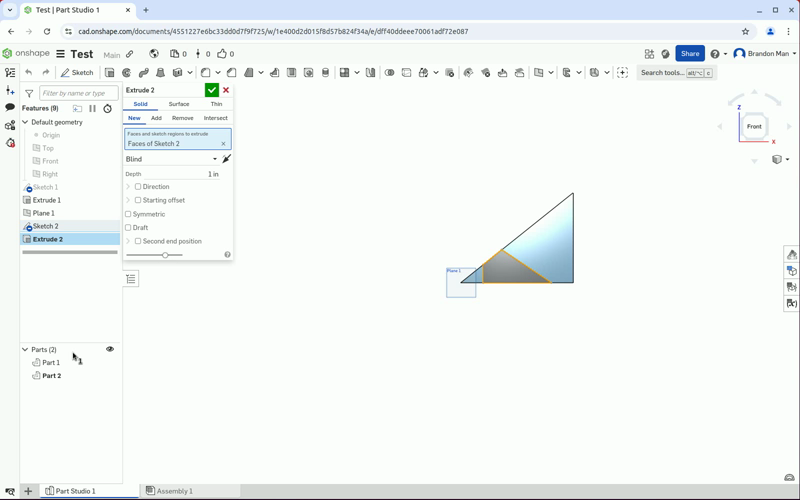
mouse_move(143, 106)
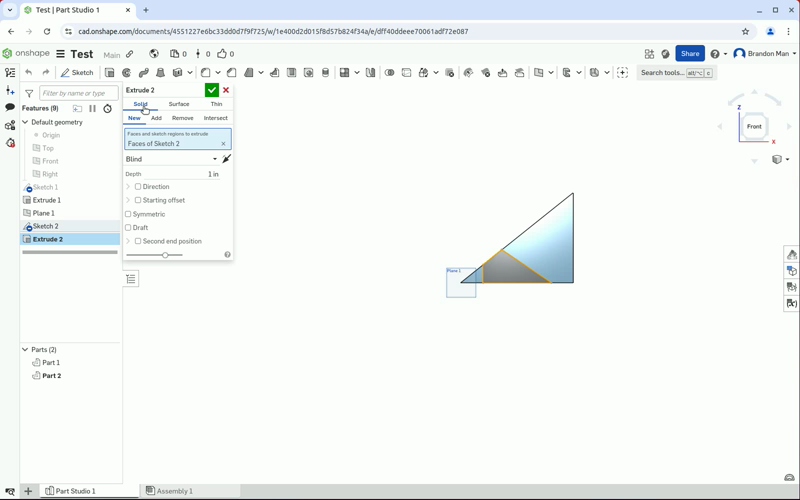
click(143, 106)
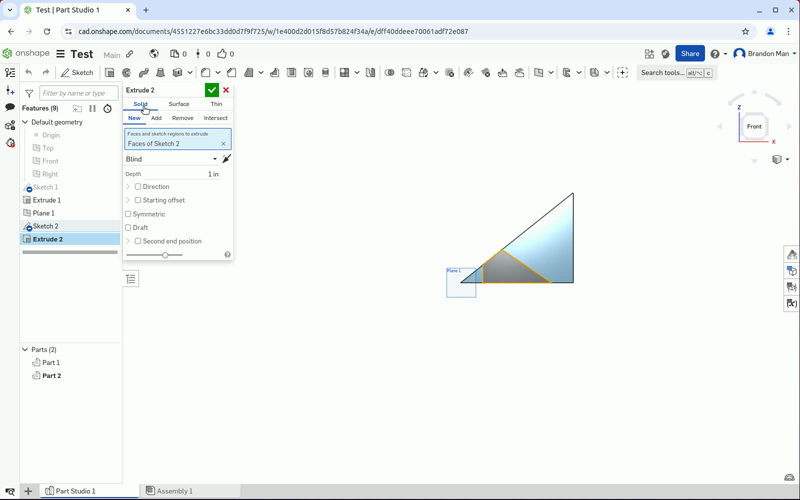
mouse_move(137, 120)
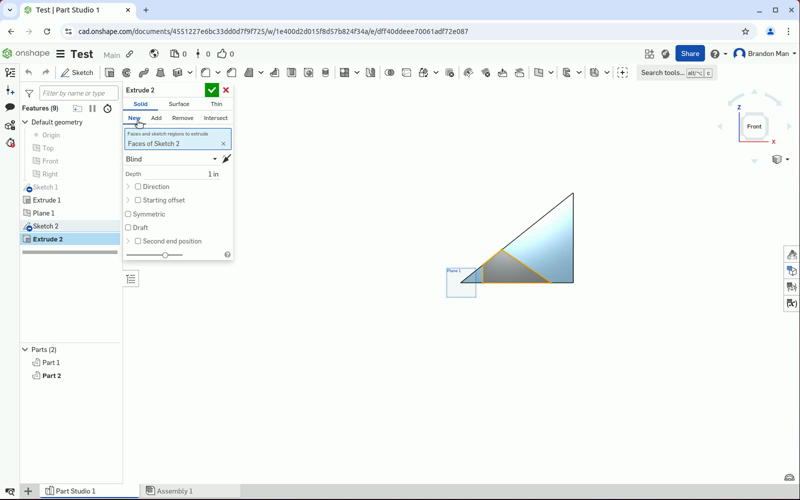
click(137, 120)
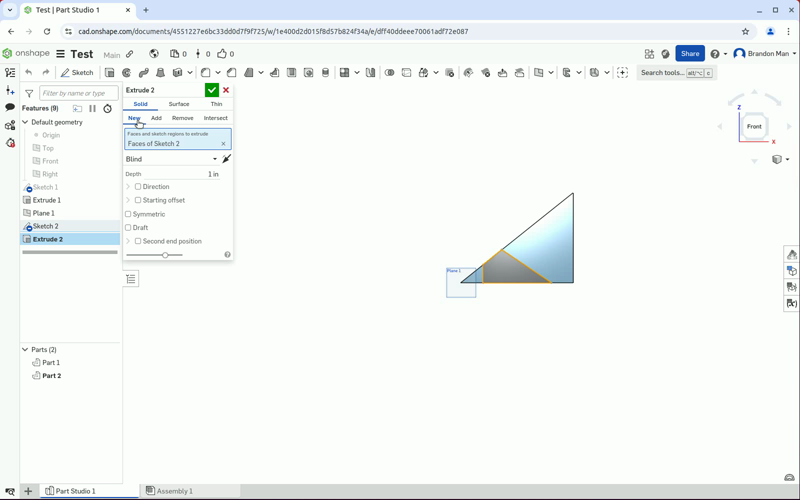
key(tab, 4)
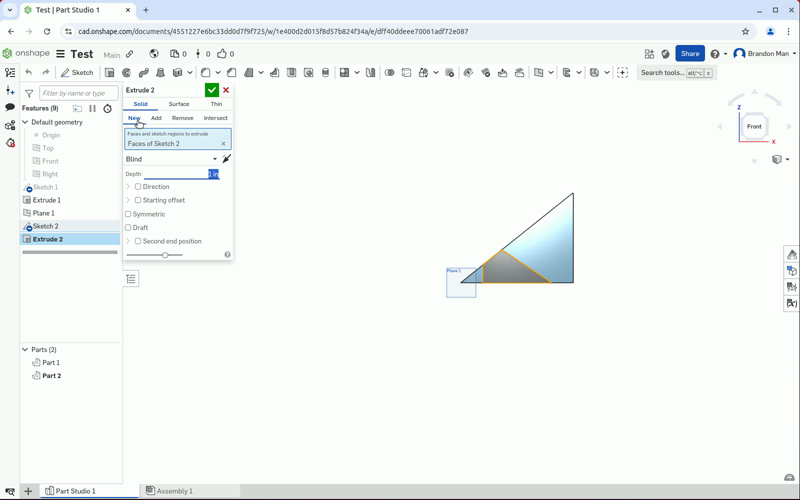
text(9.147)
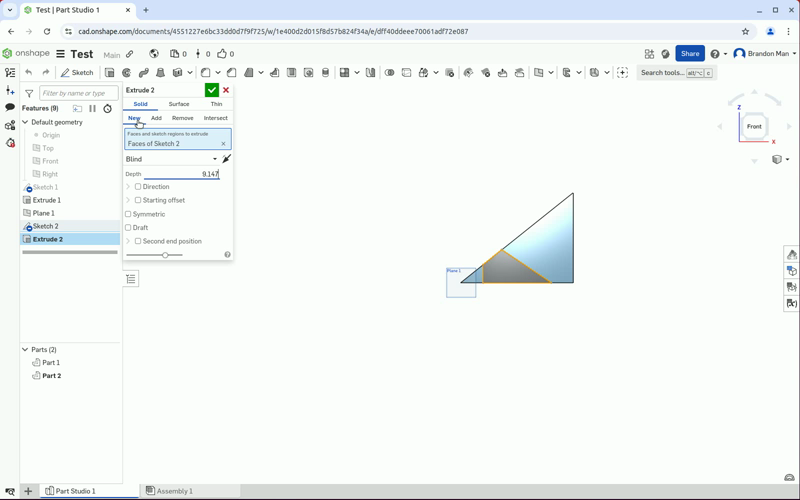
key(enter)
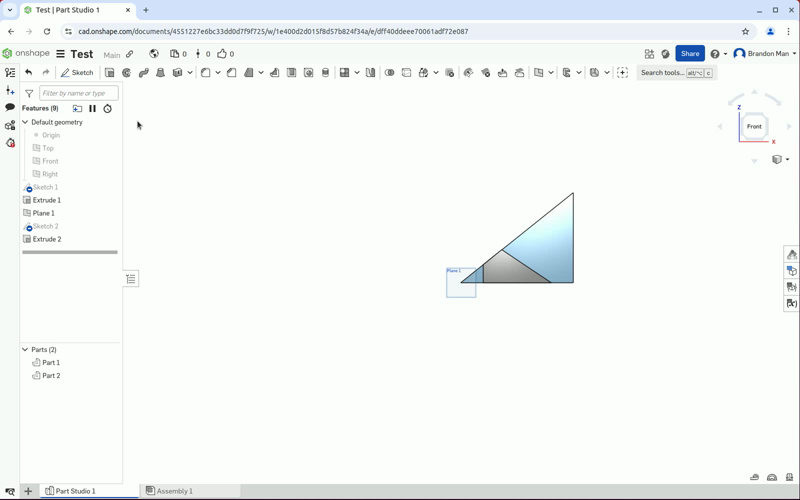
key(shift+h)
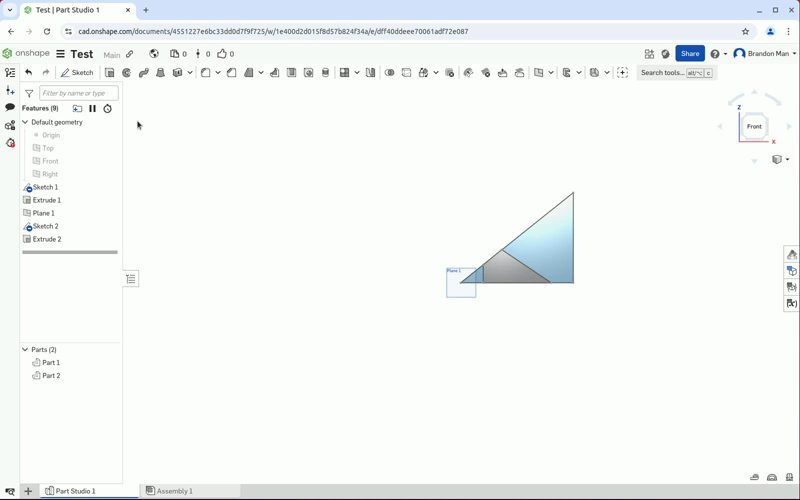
key(shift+h)
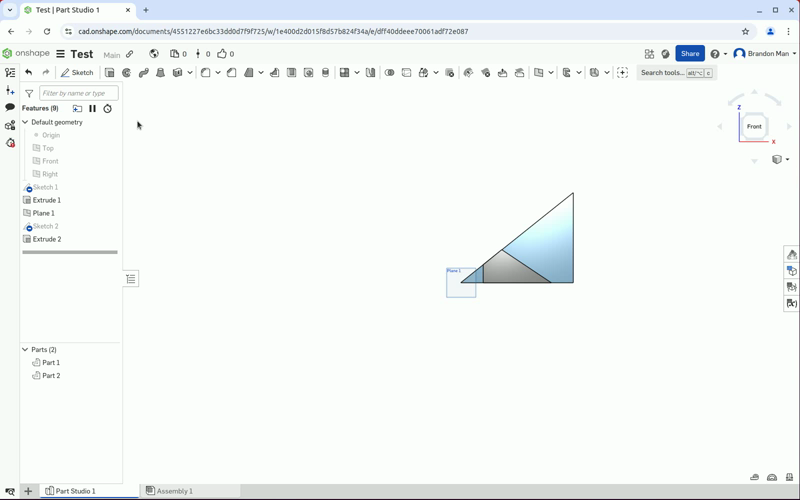
mouse_move(73, 189)
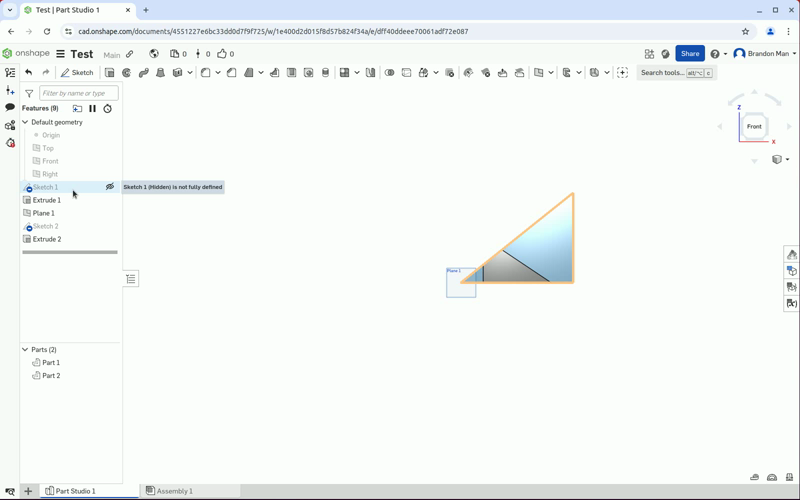
click(73, 189)
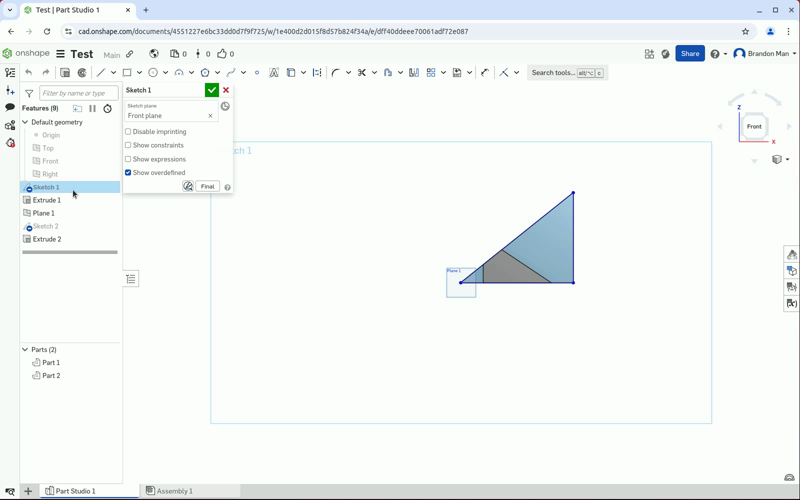
mouse_move(229, 92)
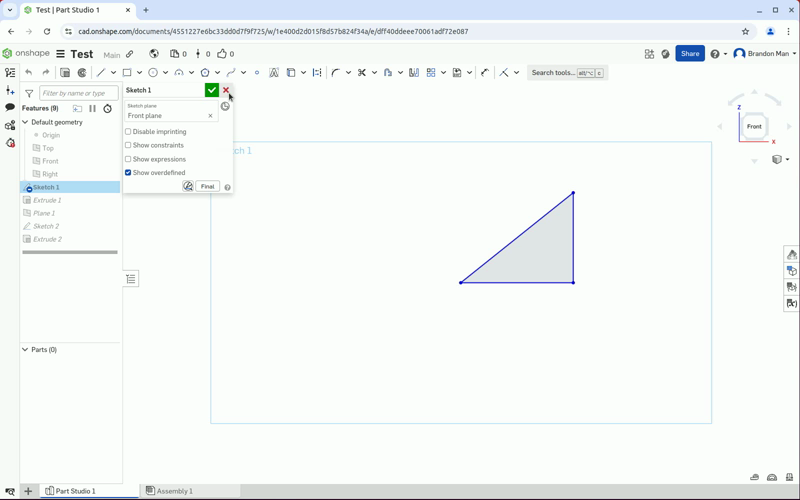
click(229, 92)
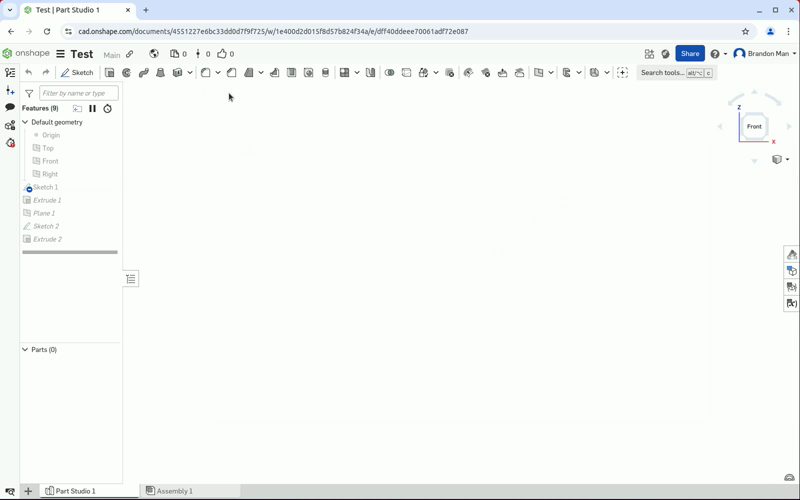
key(shift+s)
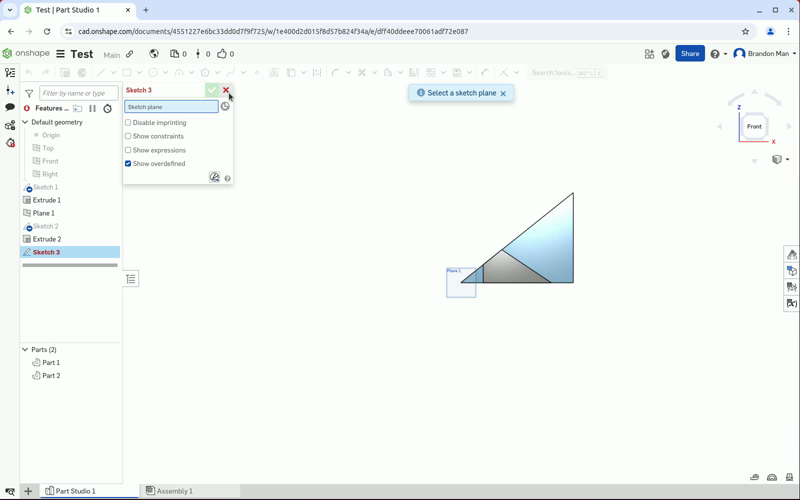
mouse_move(73, 215)
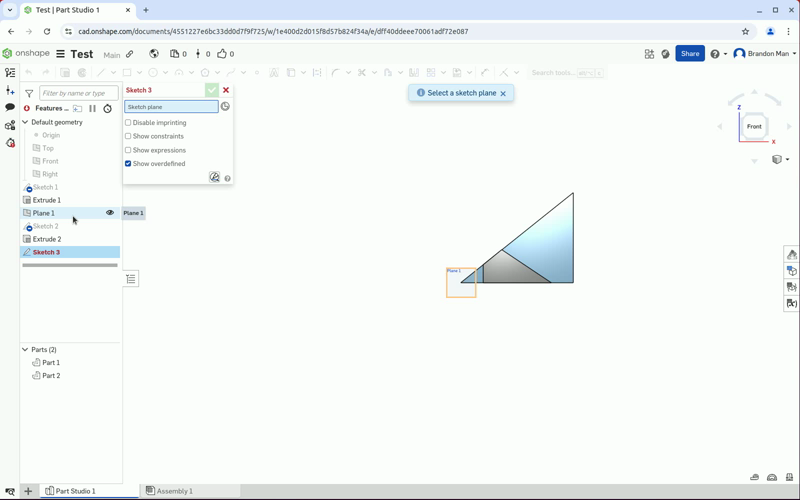
click(73, 215)
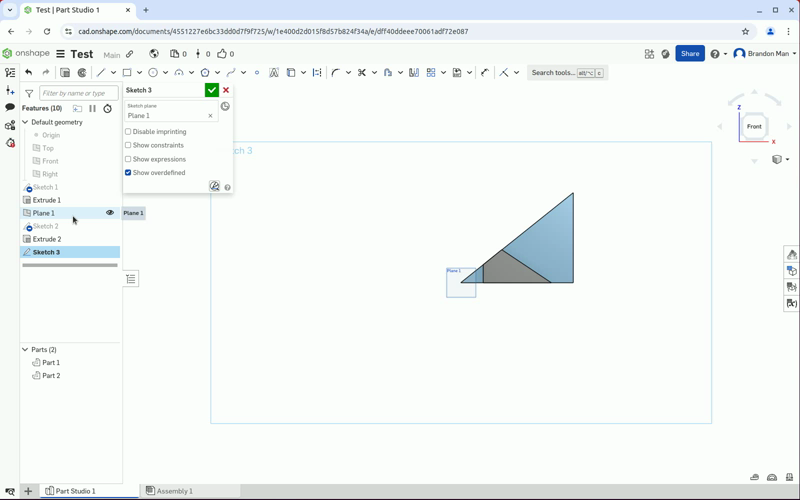
mouse_move(73, 352)
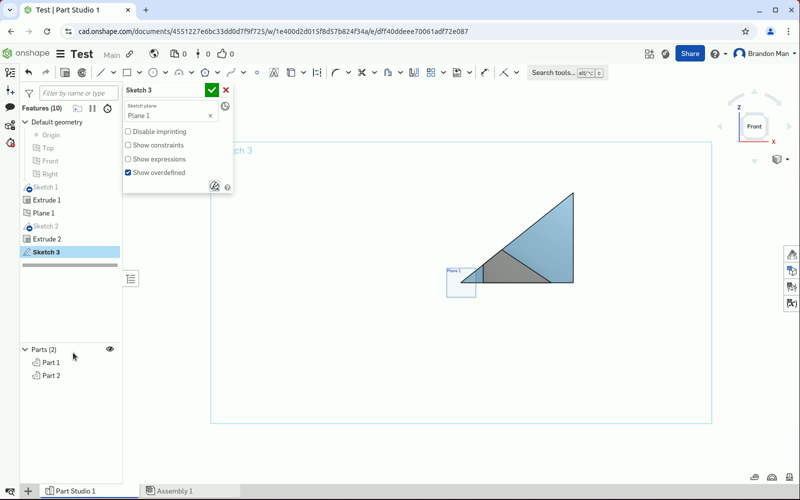
key(y)
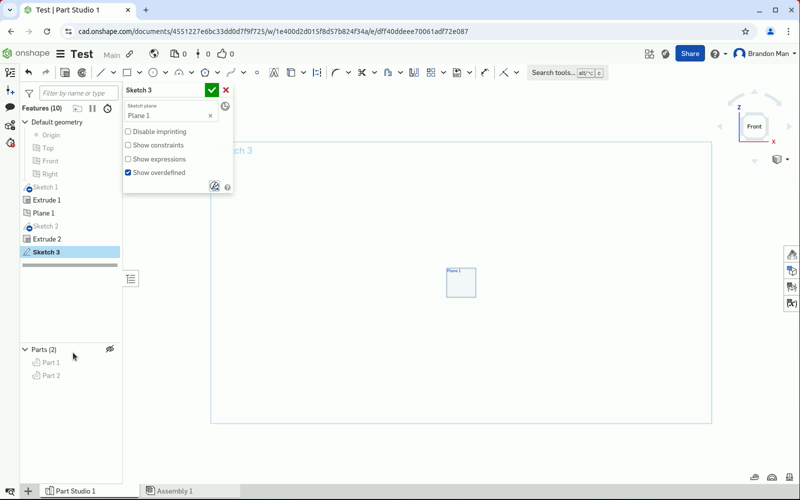
key(l)
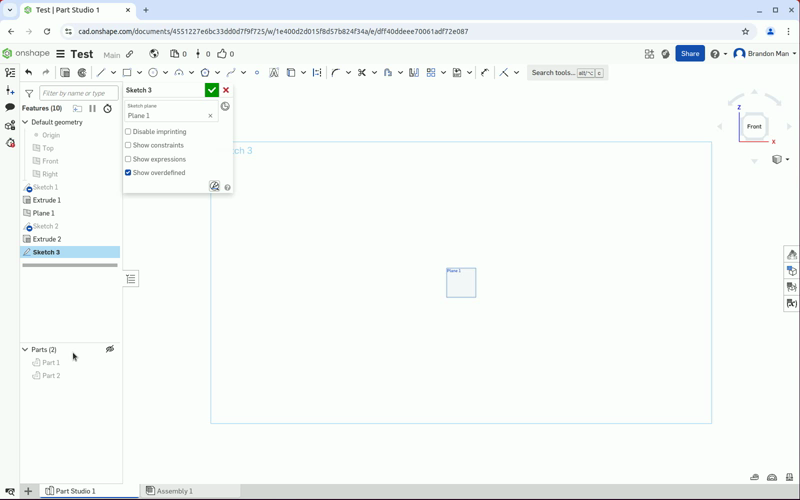
key_down(shift)
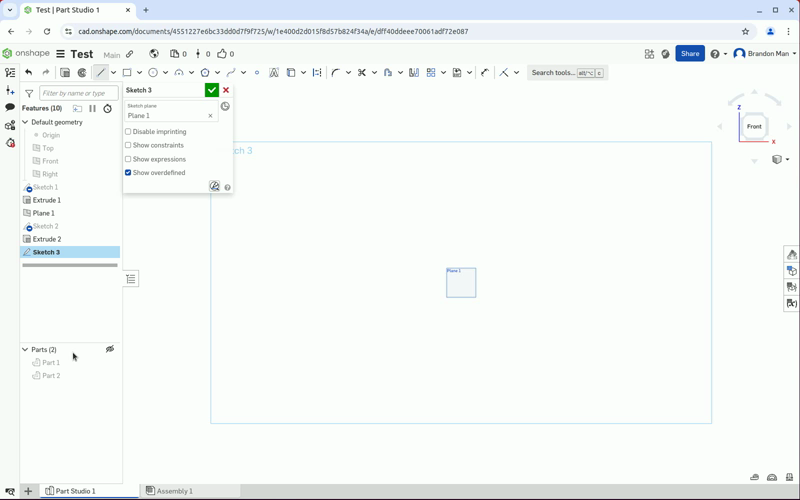
mouse_move(483, 265)
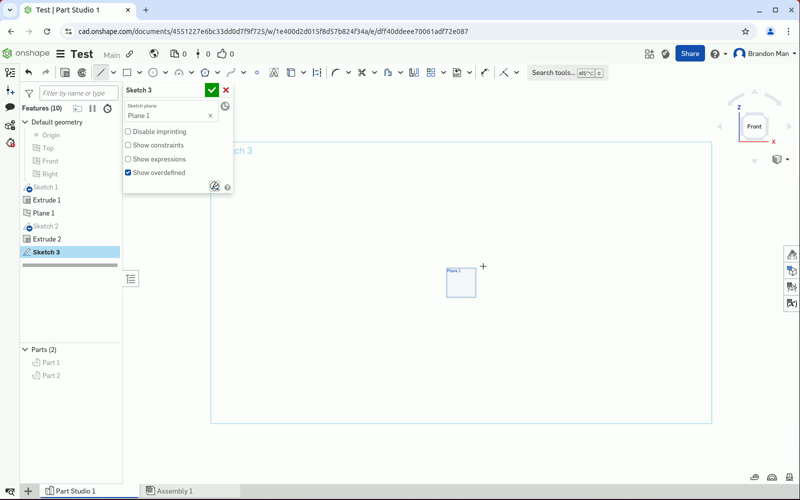
click(483, 265)
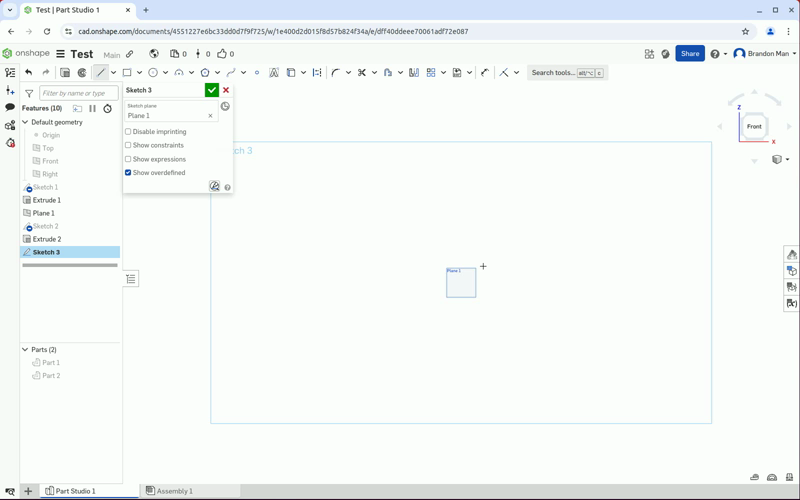
key_up(shift)
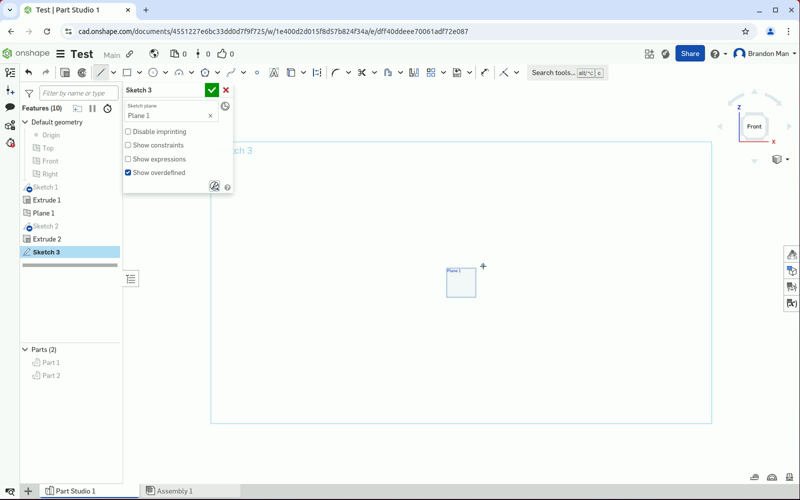
key_down(shift)
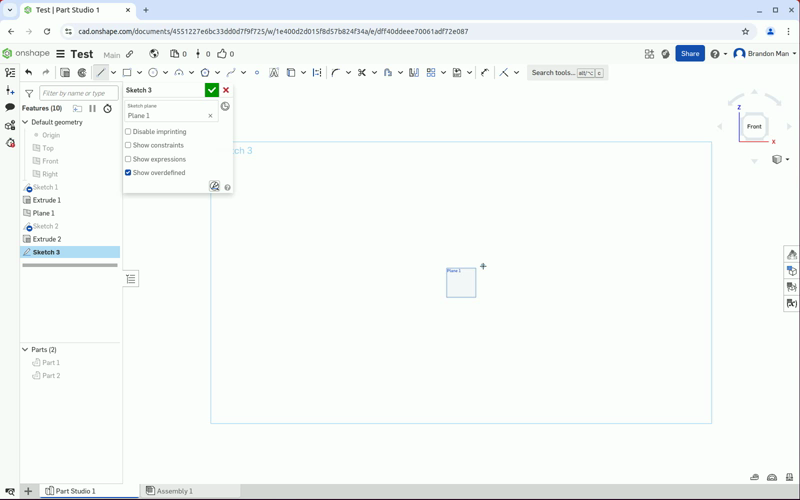
mouse_move(513, 265)
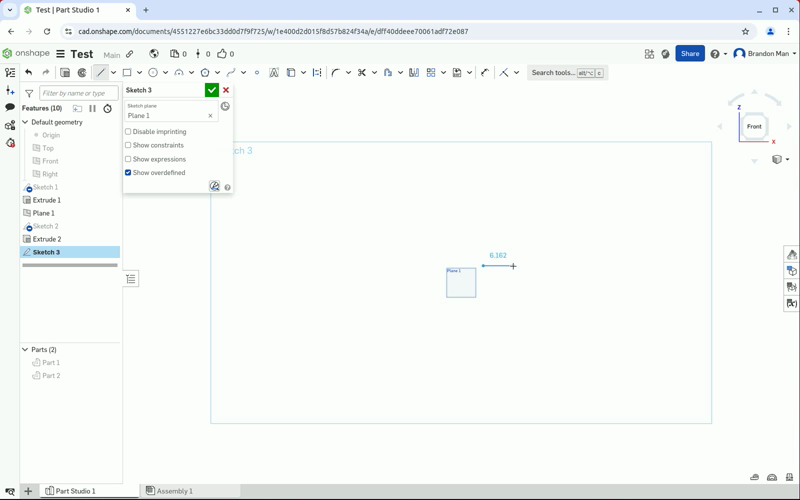
mouse_move(501, 250)
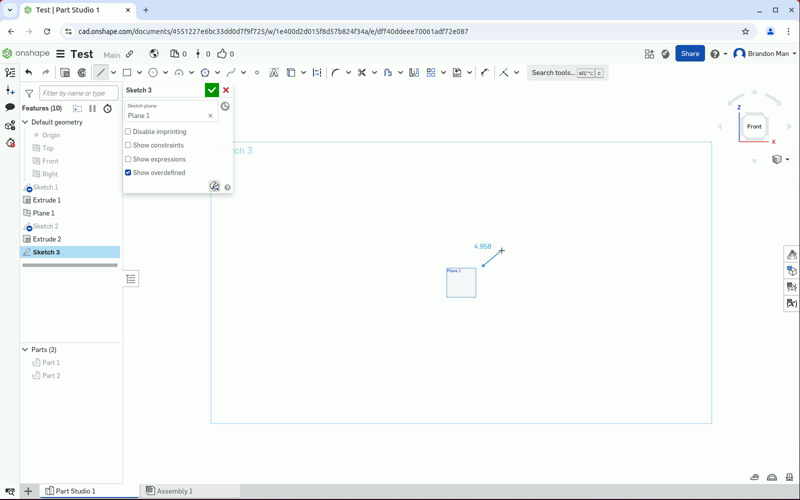
click(501, 250)
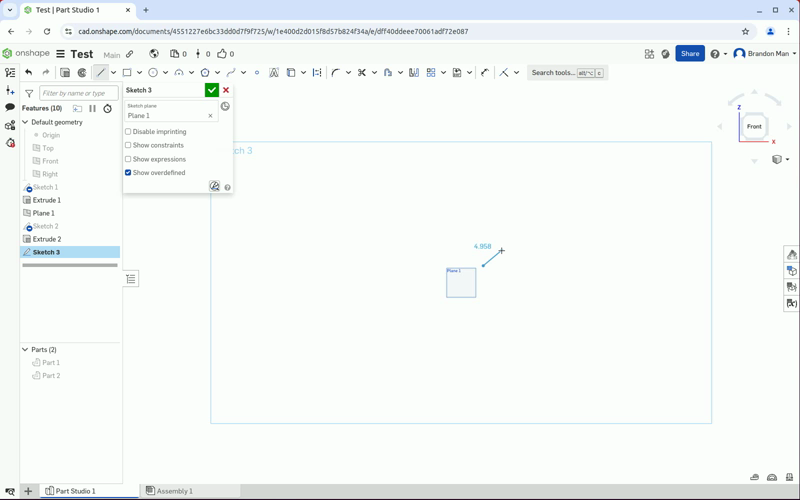
key_up(shift)
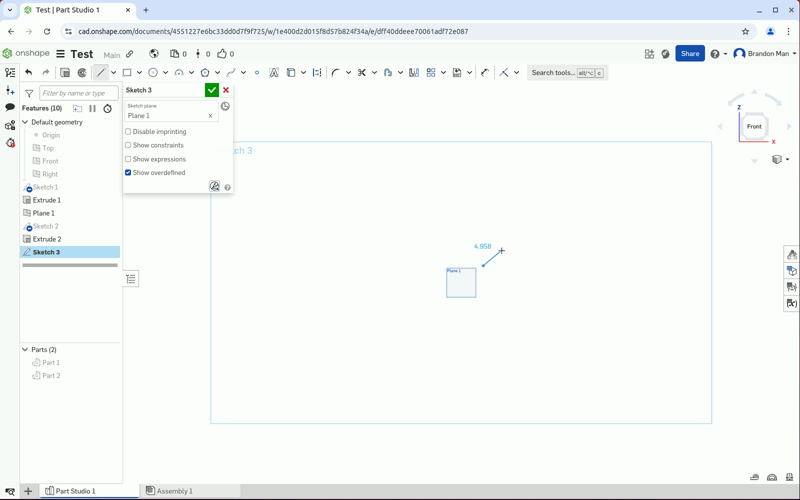
key_down(shift)
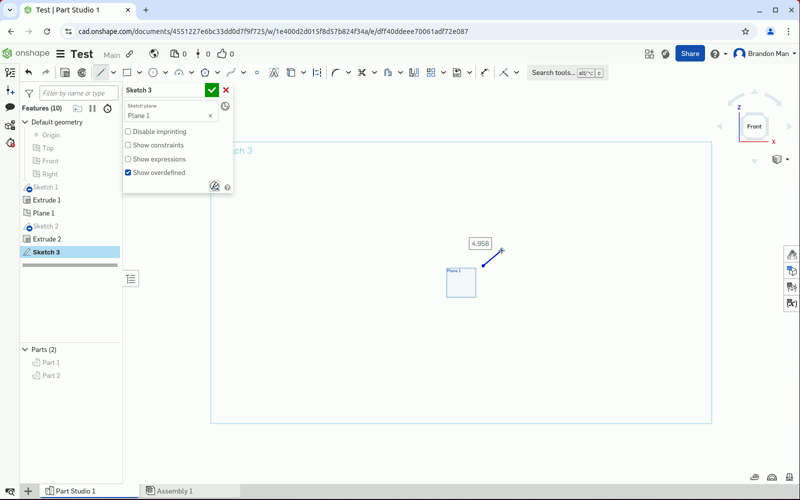
mouse_move(531, 250)
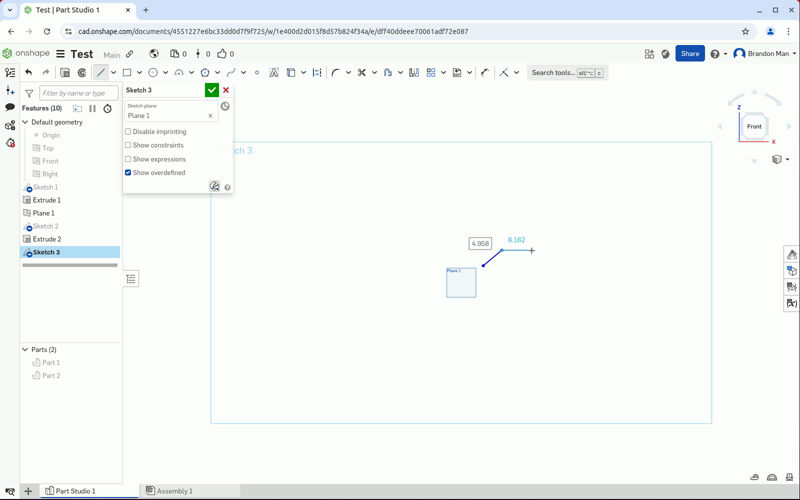
mouse_move(483, 237)
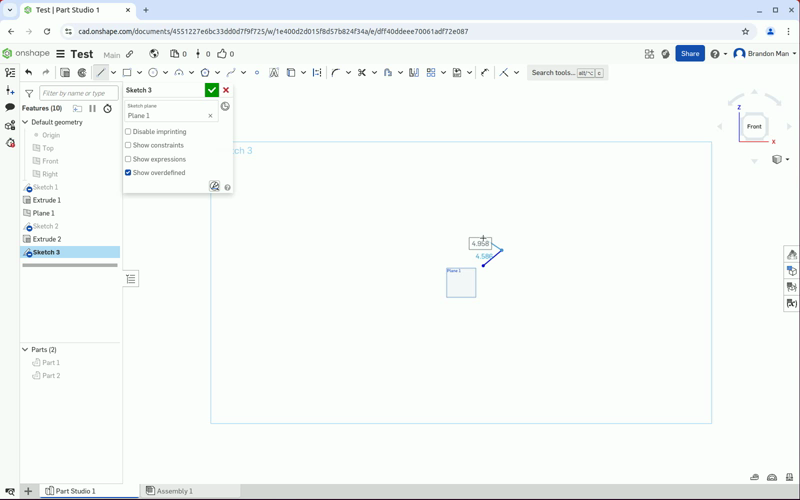
click(483, 237)
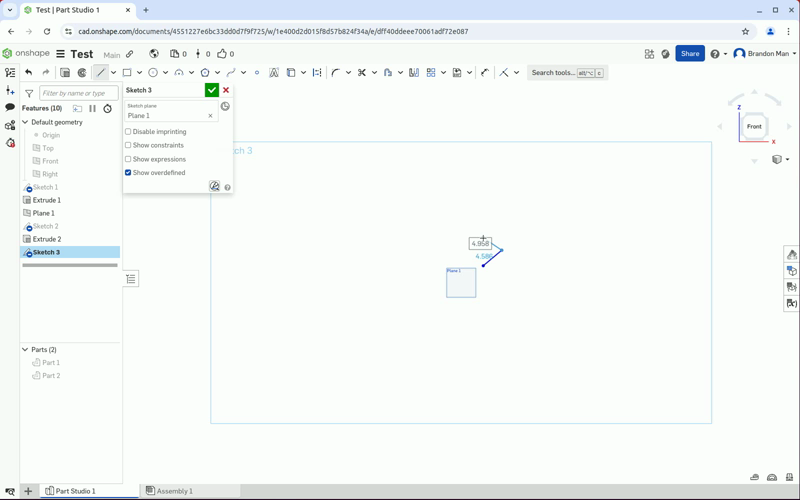
key_up(shift)
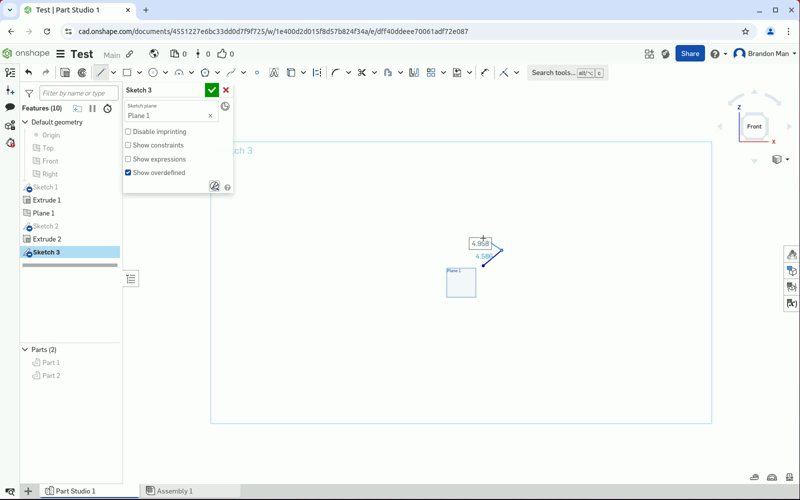
mouse_move(513, 237)
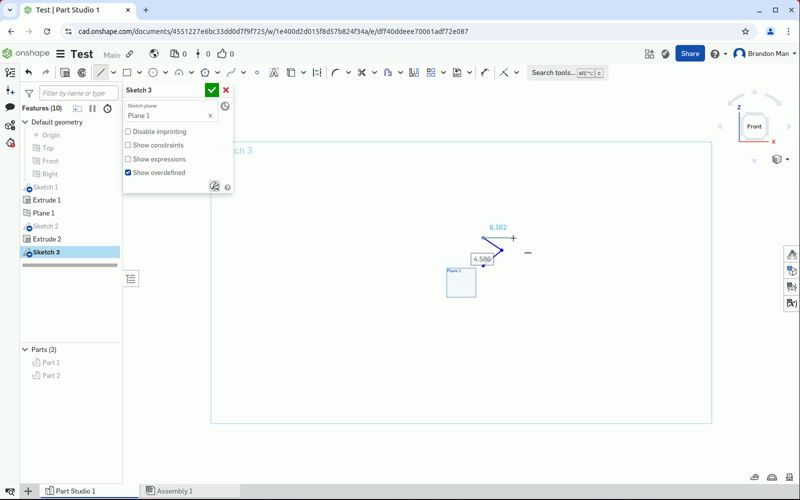
key_down(shift)
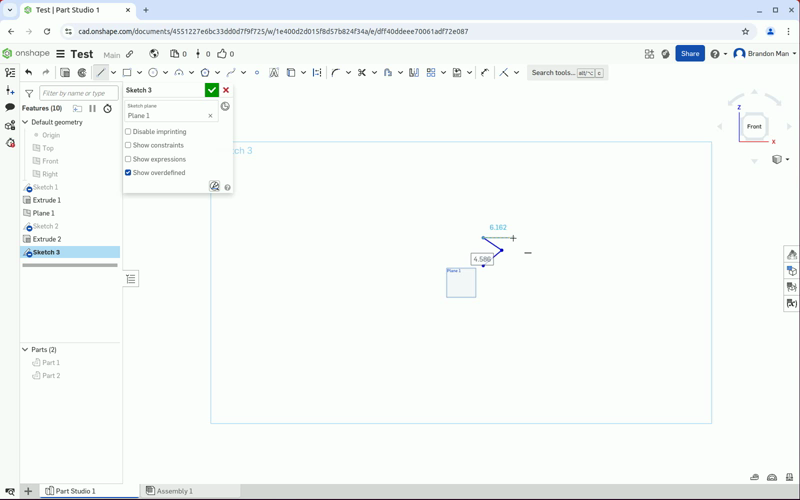
mouse_move(483, 265)
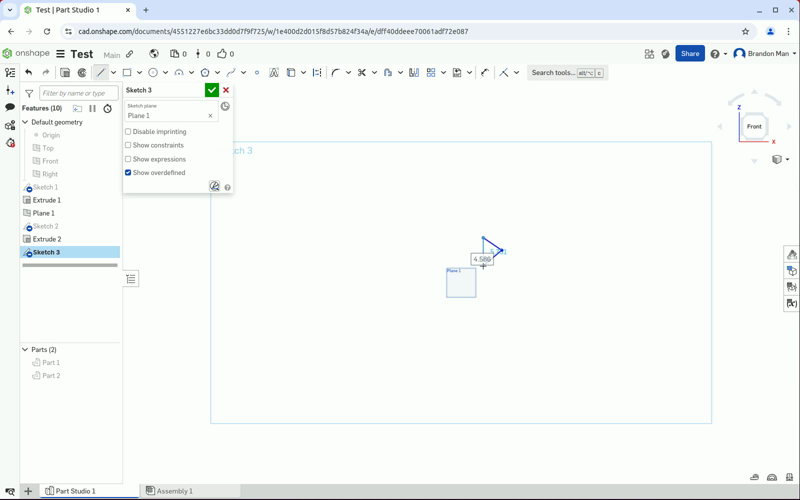
key_up(shift)
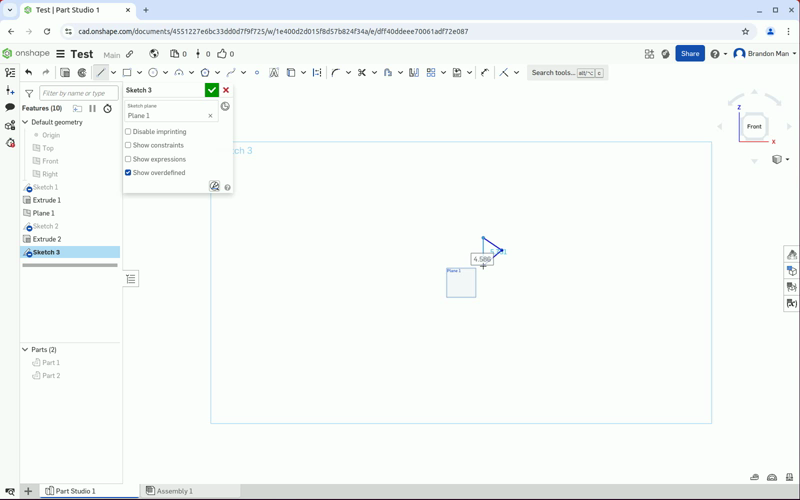
click(483, 265)
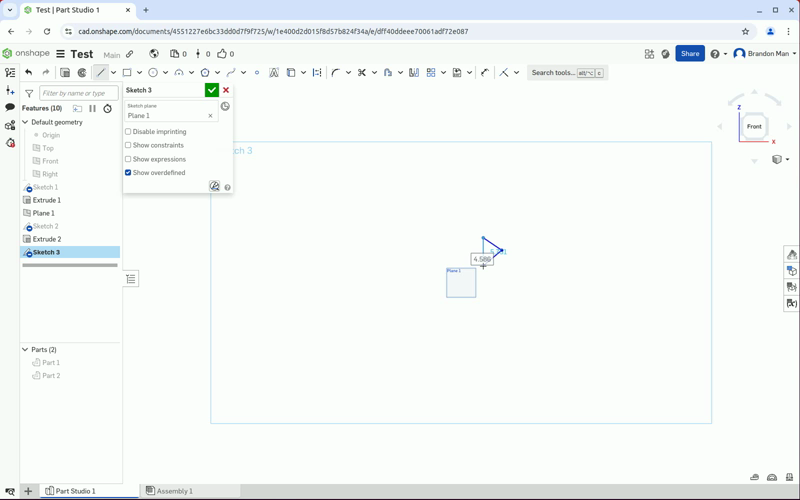
key(esc)
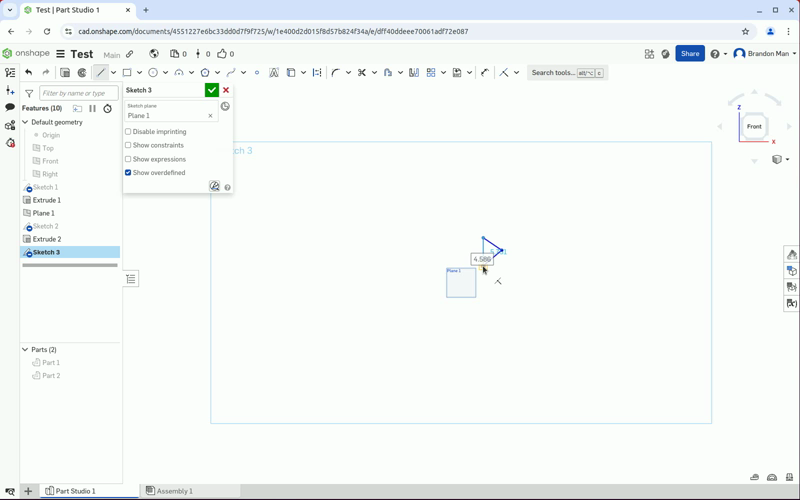
mouse_move(485, 248)
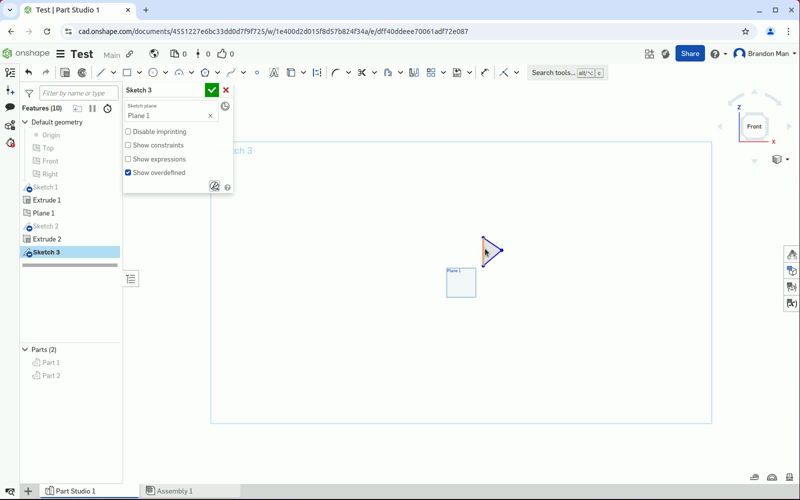
scroll(6)
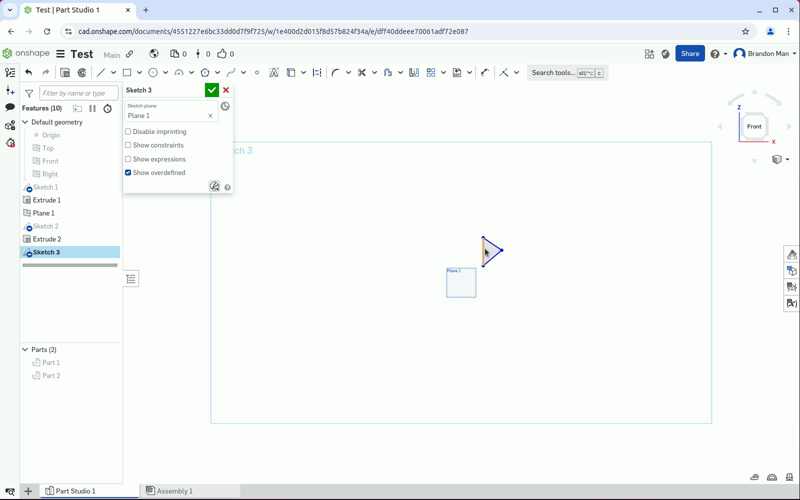
scroll(6)
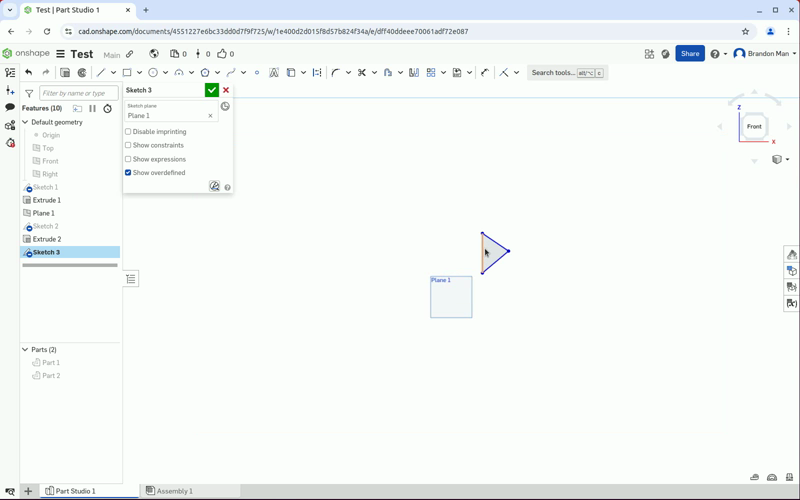
scroll(6)
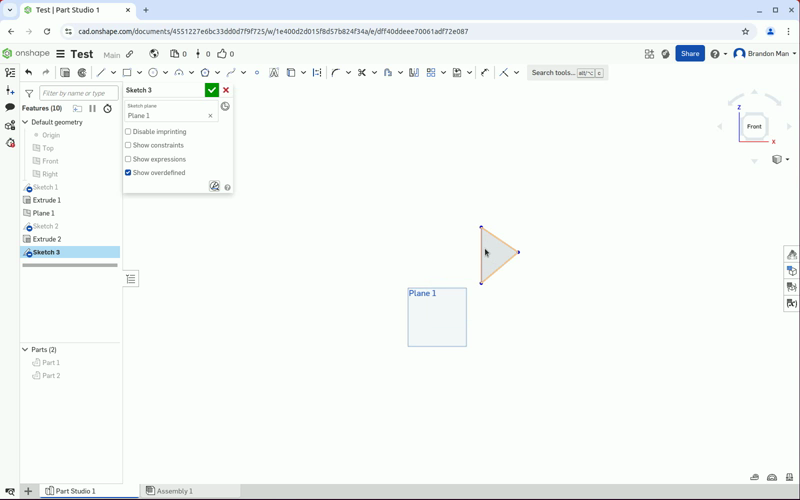
scroll(6)
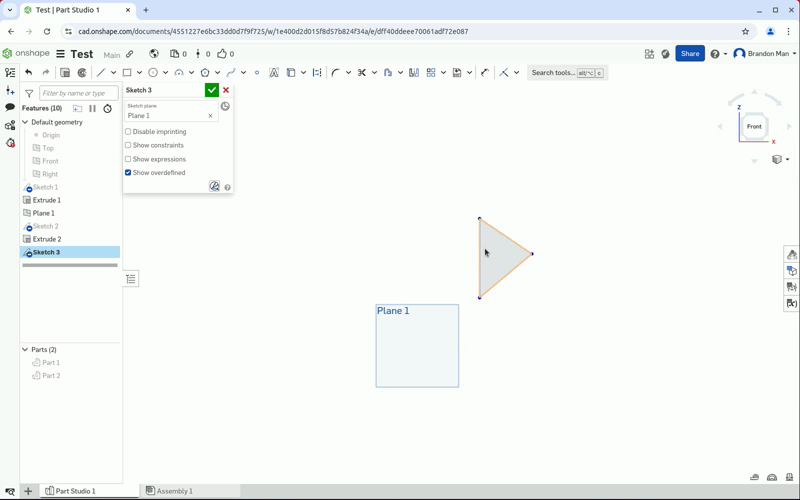
scroll(6)
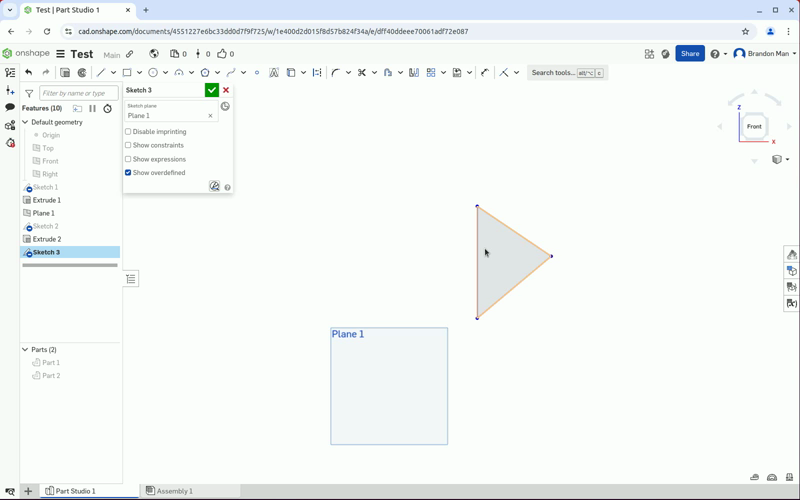
scroll(6)
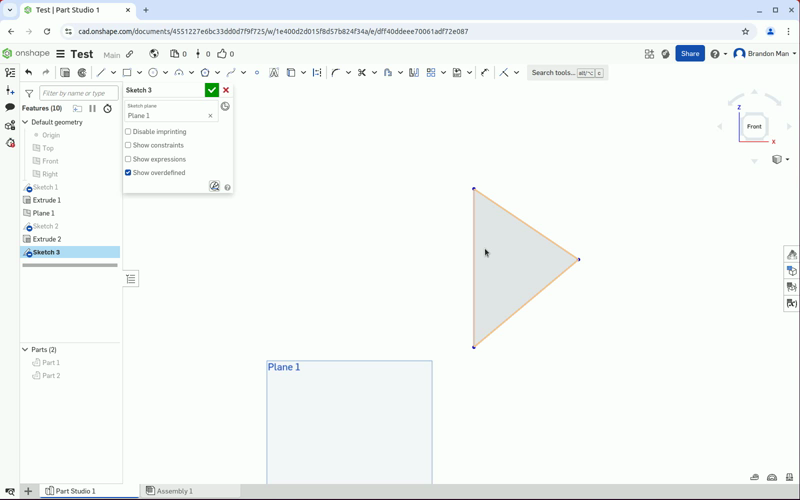
scroll(6)
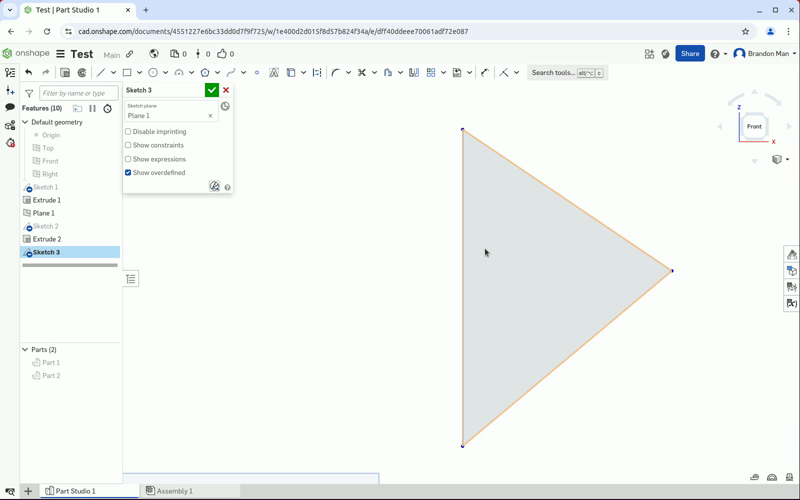
click(485, 248)
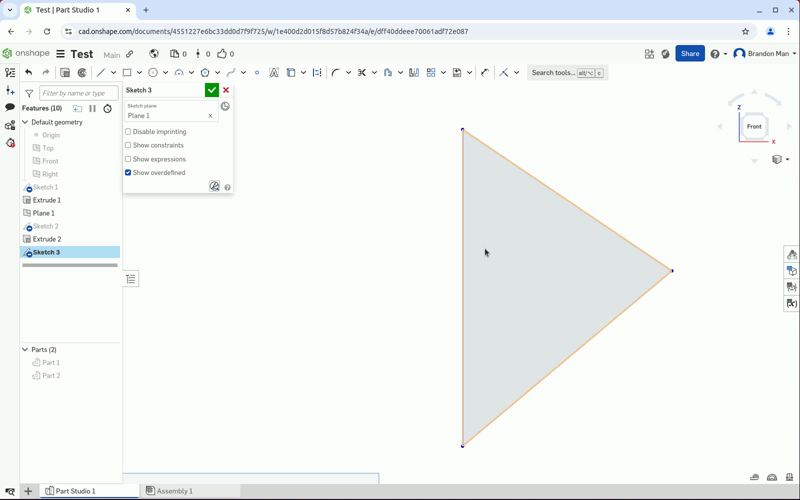
scroll(-6)
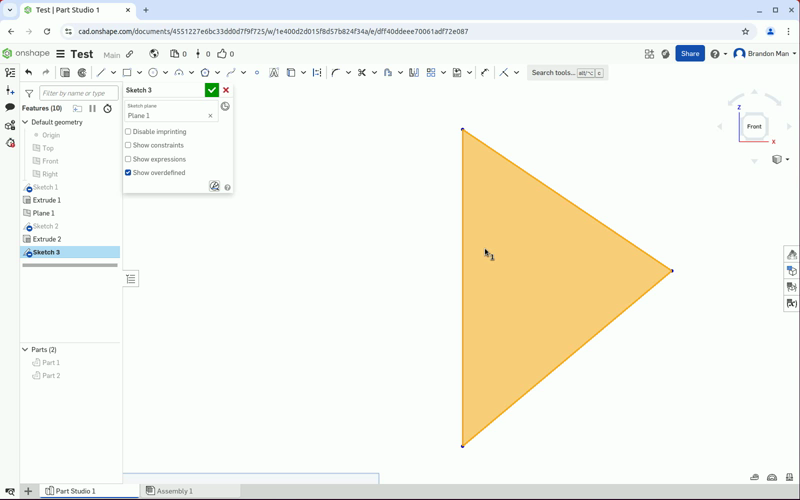
scroll(-6)
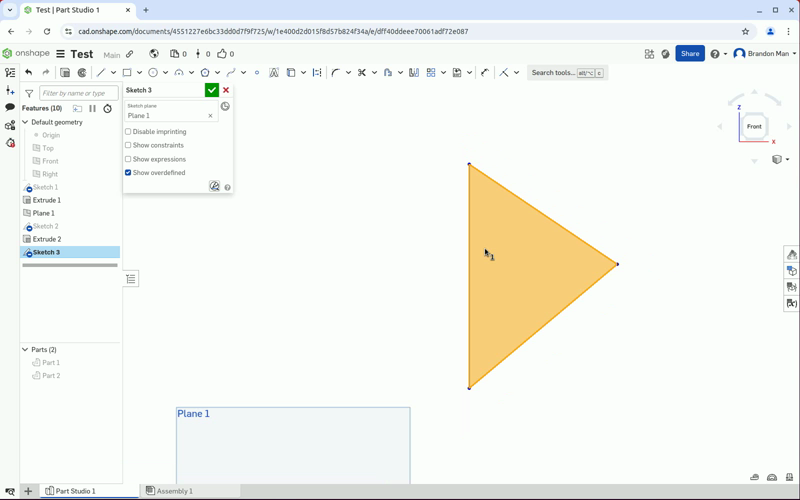
scroll(-6)
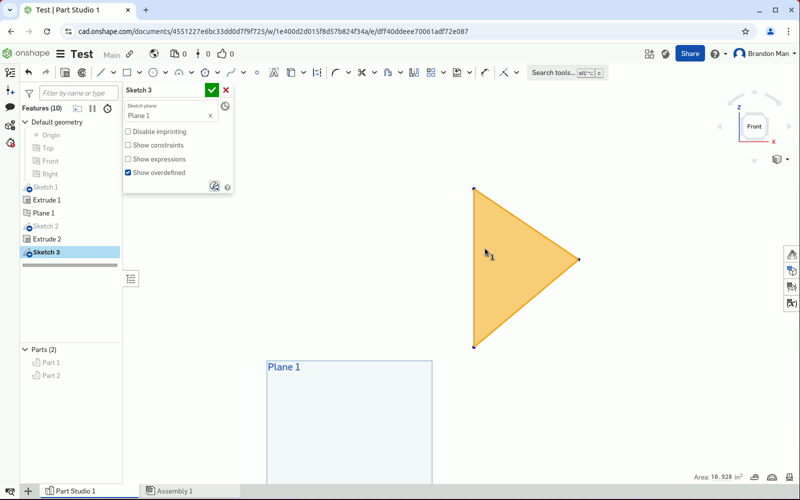
scroll(-6)
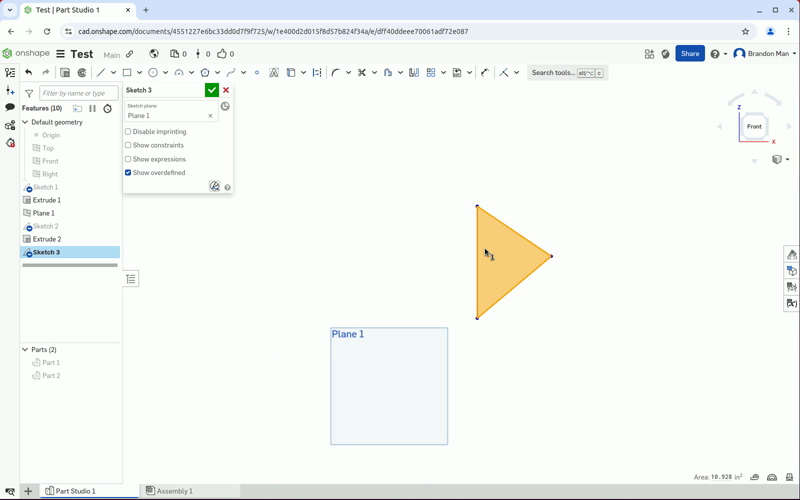
scroll(-6)
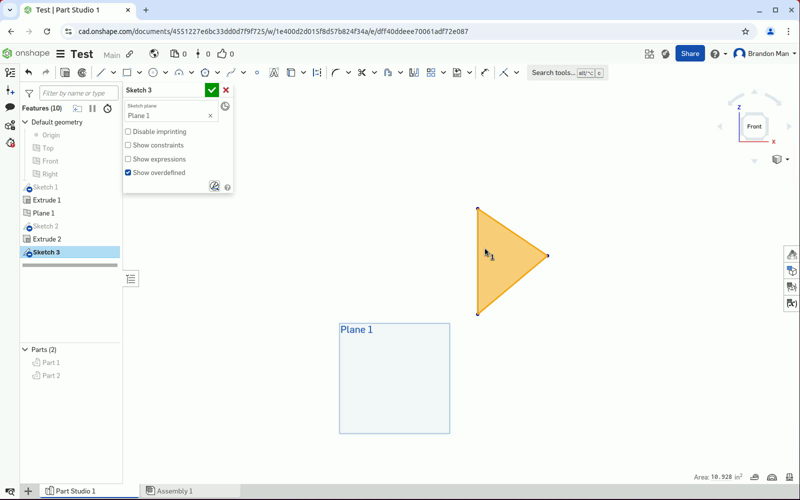
scroll(-6)
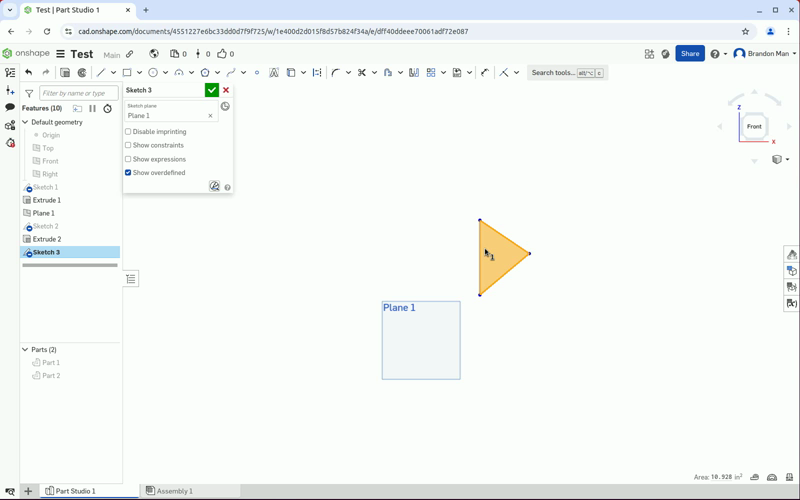
scroll(-6)
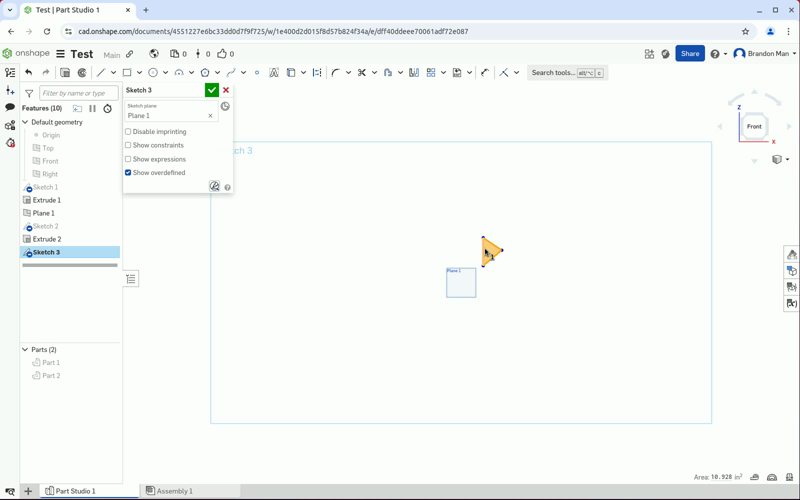
mouse_move(73, 352)
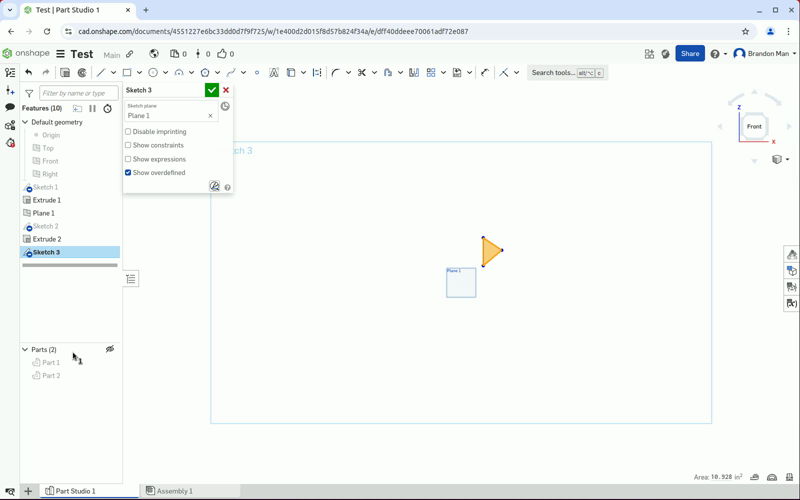
key(shift+y)
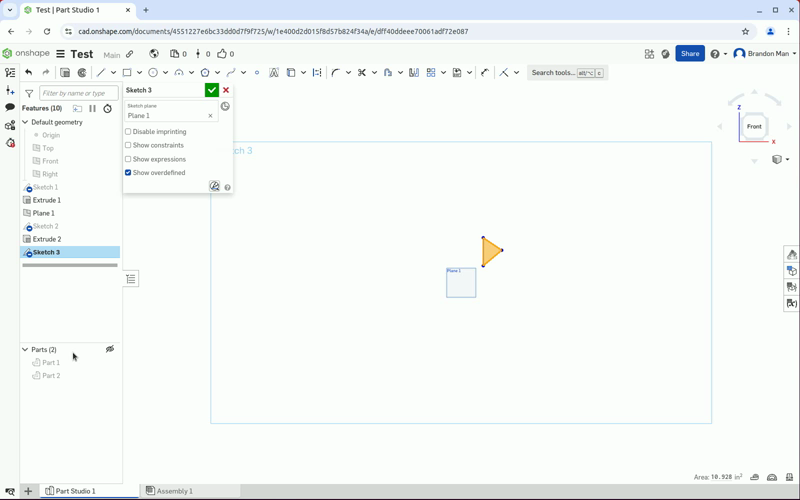
key(shift+e)
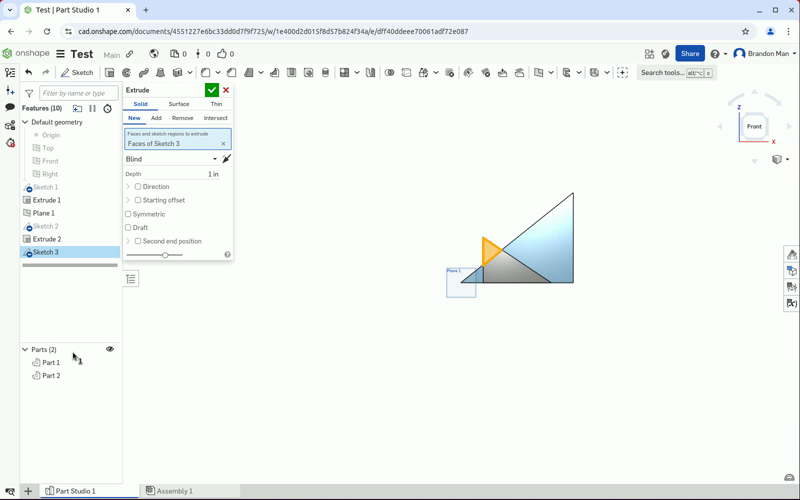
mouse_move(143, 106)
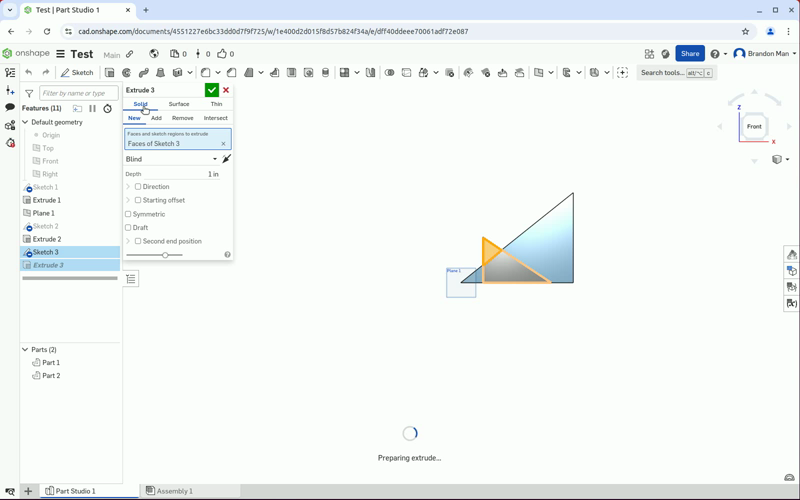
click(143, 106)
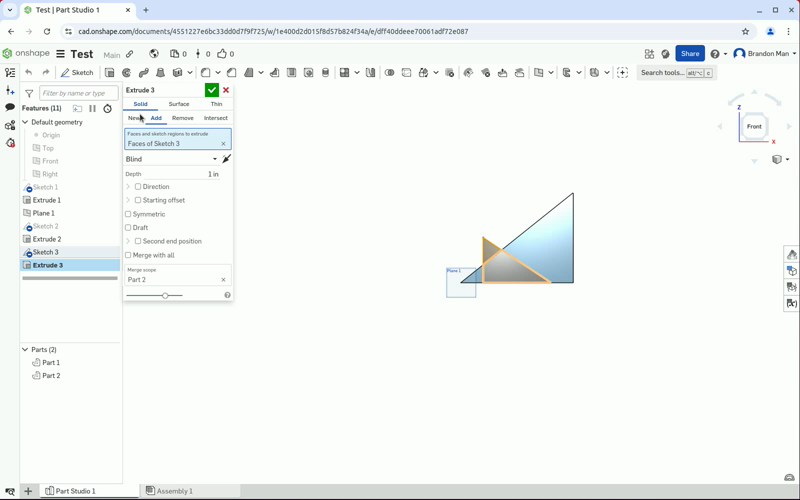
mouse_move(137, 120)
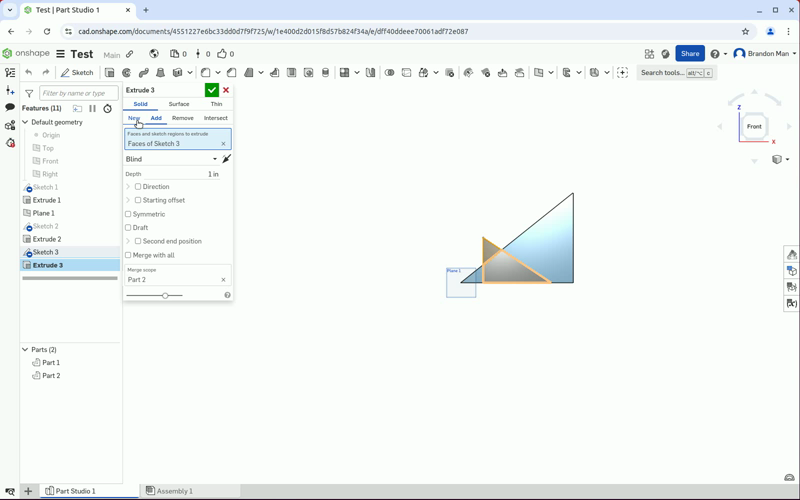
click(137, 120)
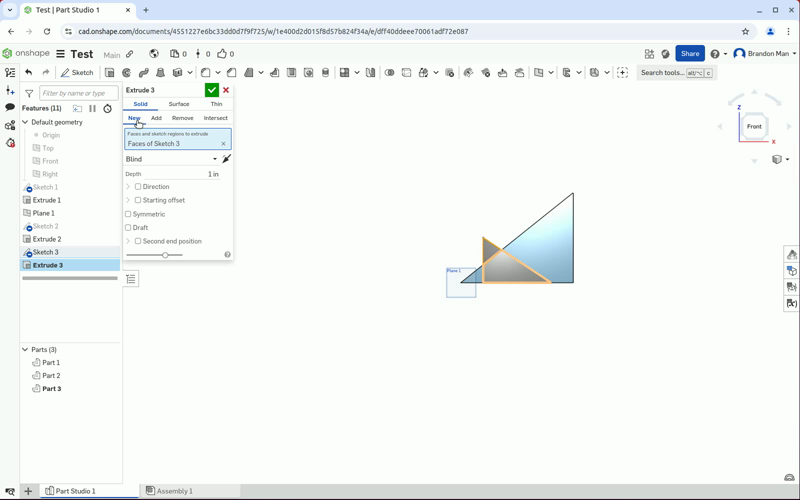
key(tab, 4)
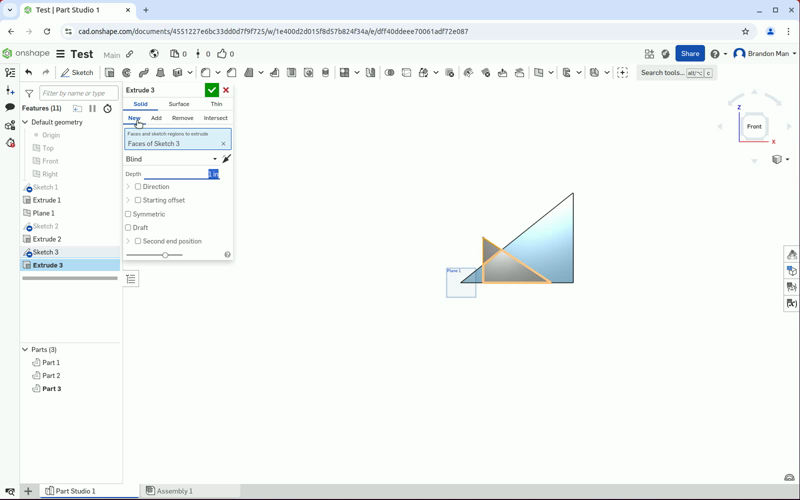
text(9.147)
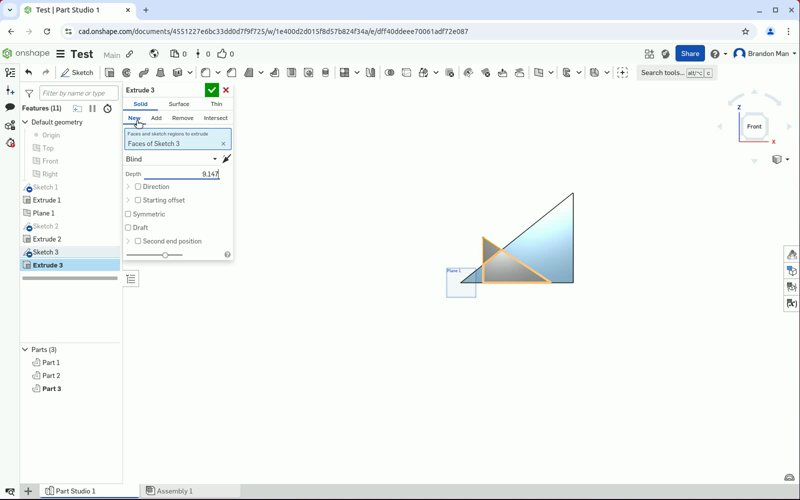
key(enter)
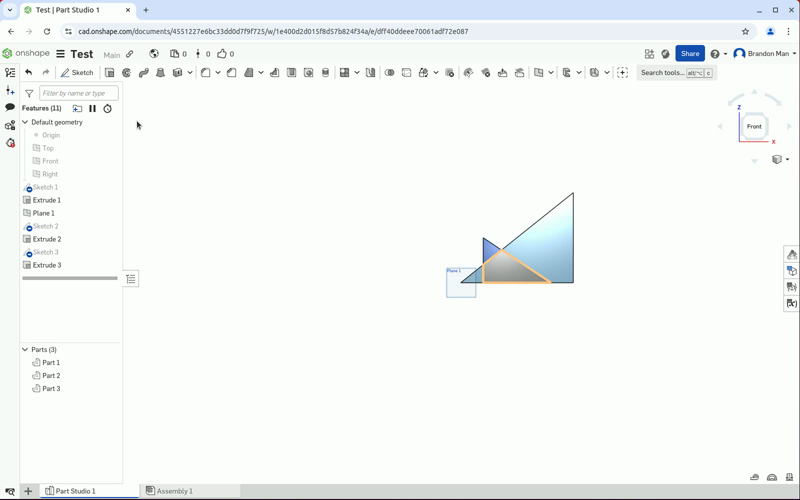
key(shift+h)
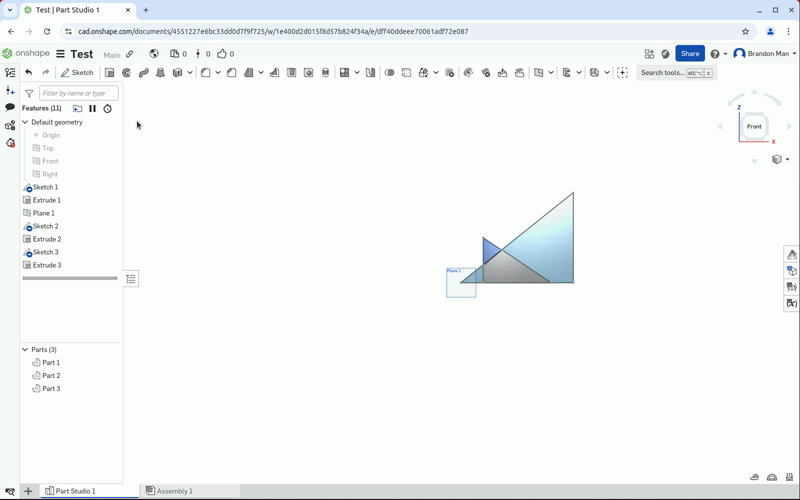
key(shift+h)
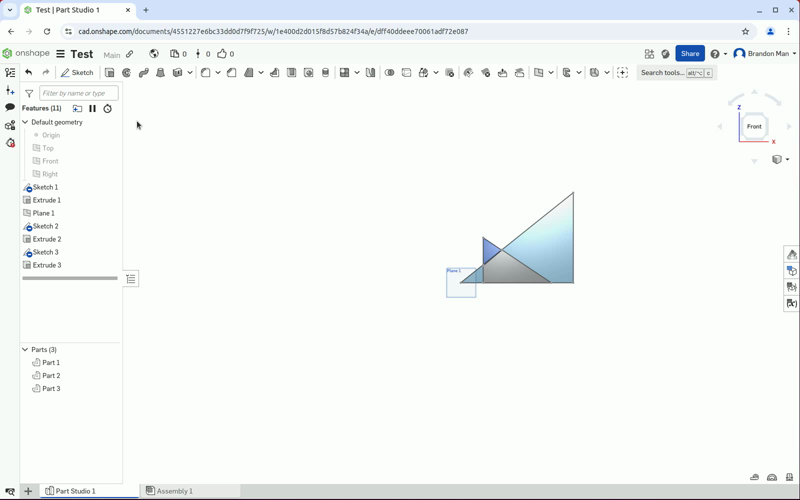
key(shift+7)
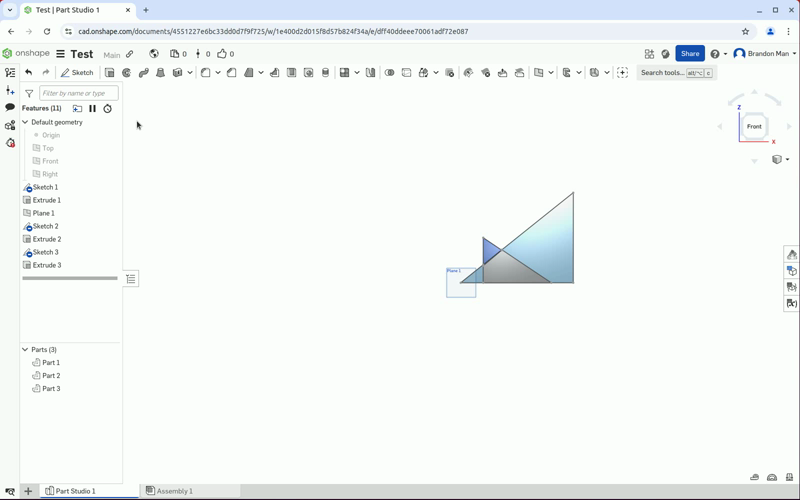
key(left, 2)
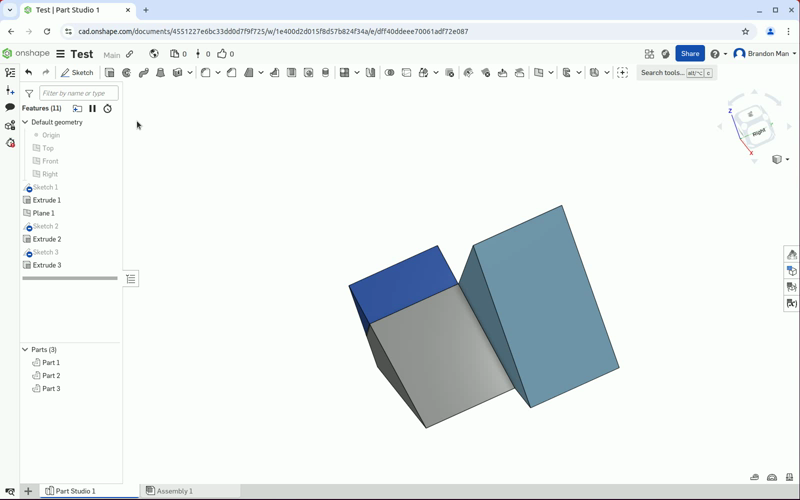
key(down, 2)
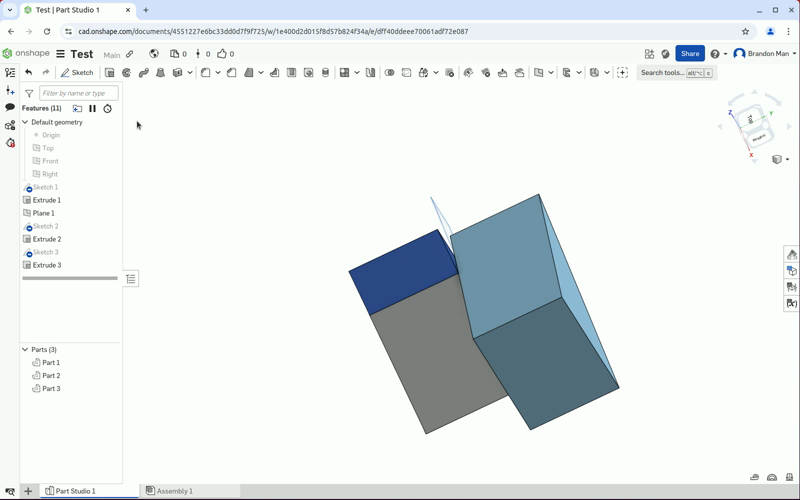
key(up, 2)
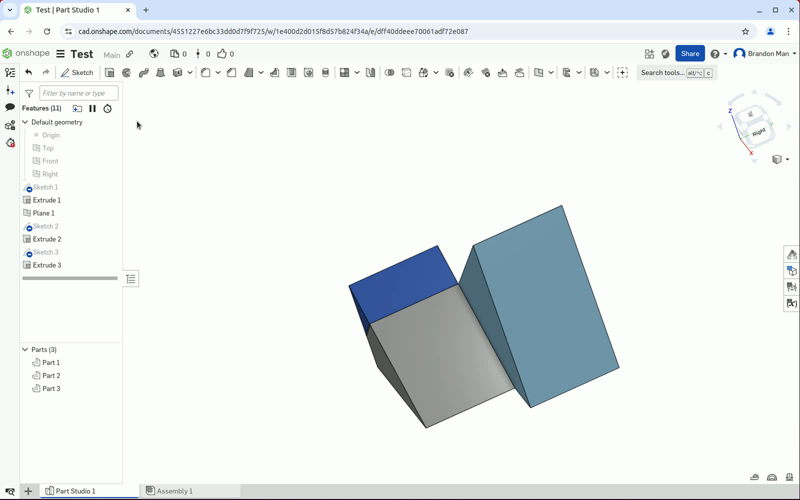
key(right, 2)
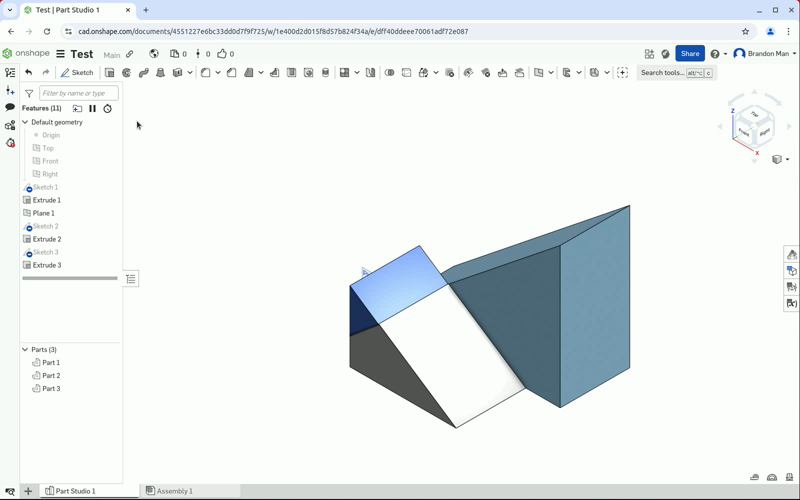
mouse_move(73, 189)
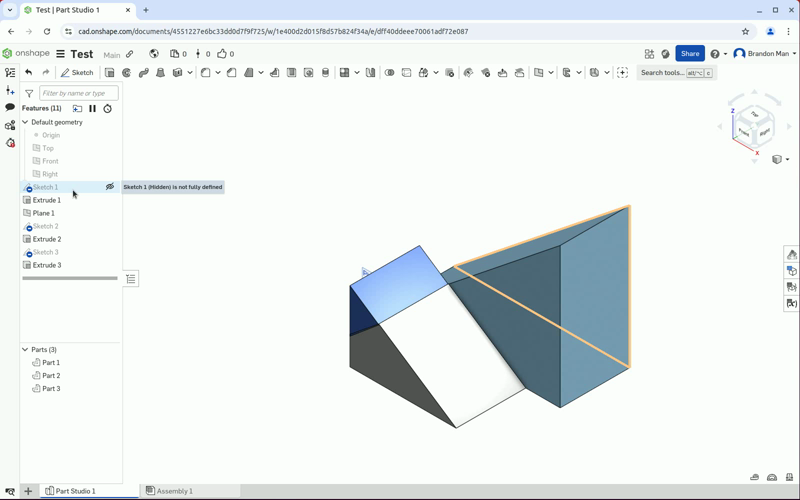
click(73, 189)